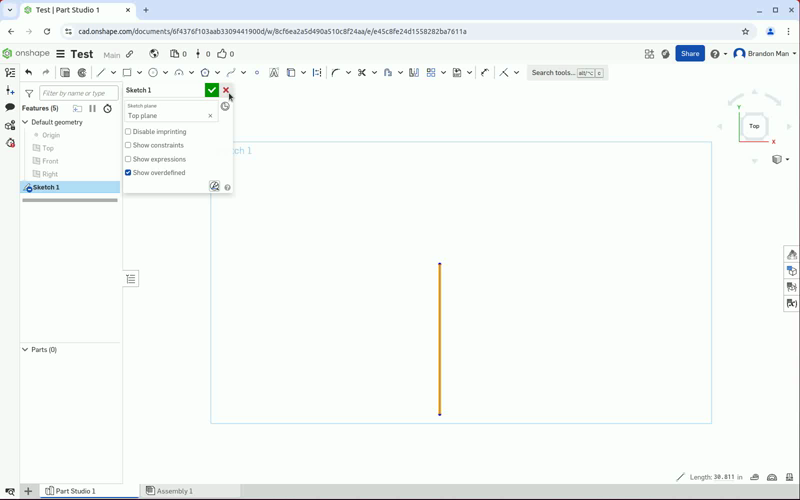
key(shift+h)
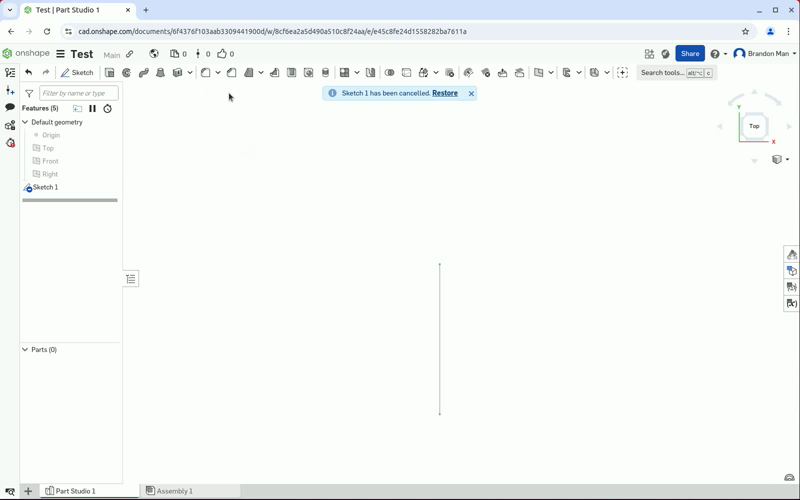
key(shift+s)
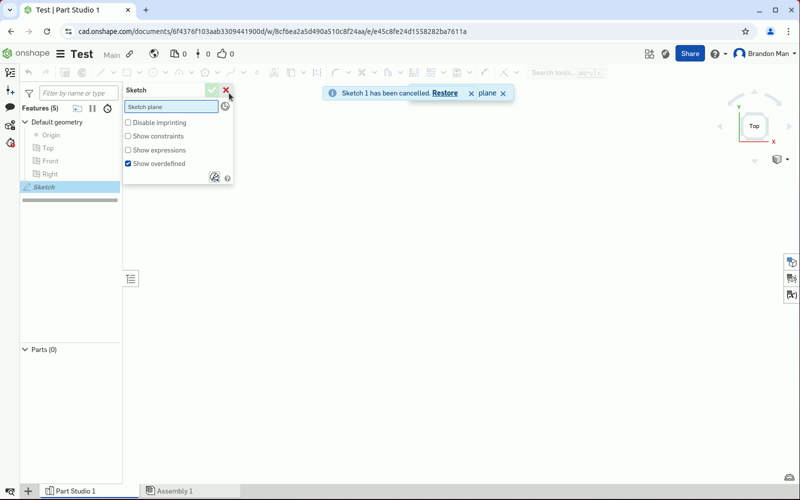
mouse_move(73, 150)
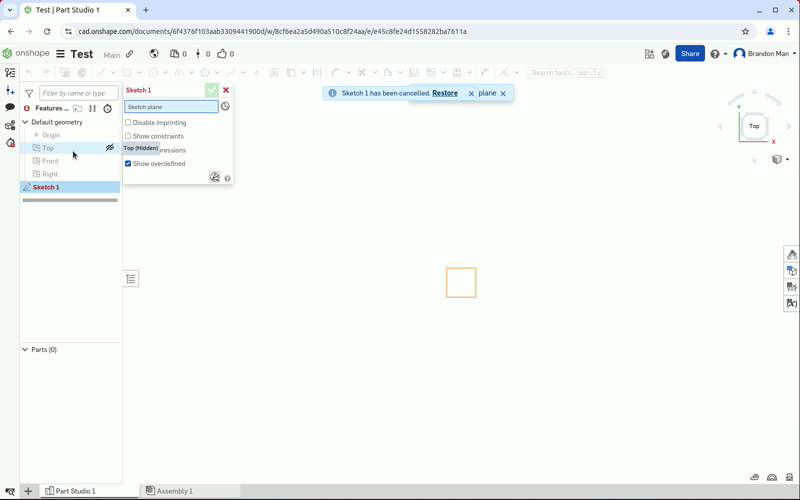
click(73, 150)
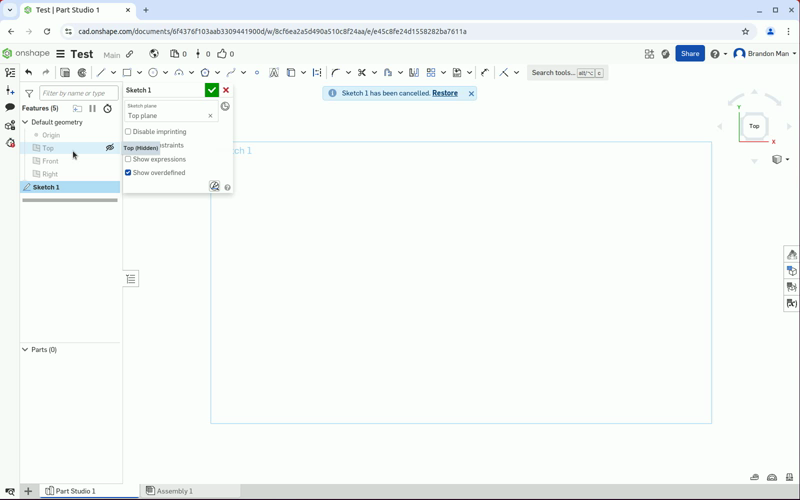
mouse_move(73, 352)
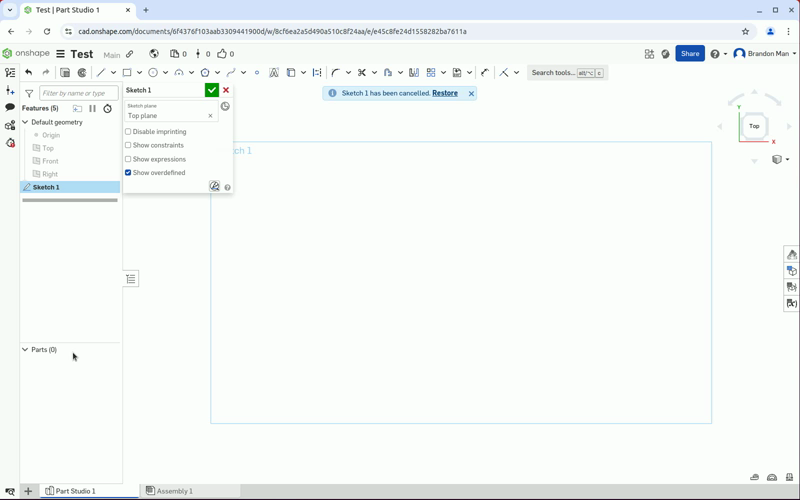
key(y)
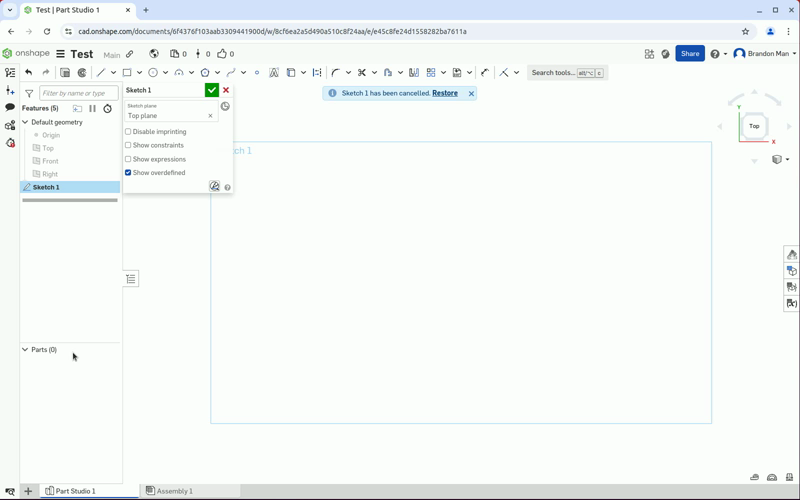
key(c)
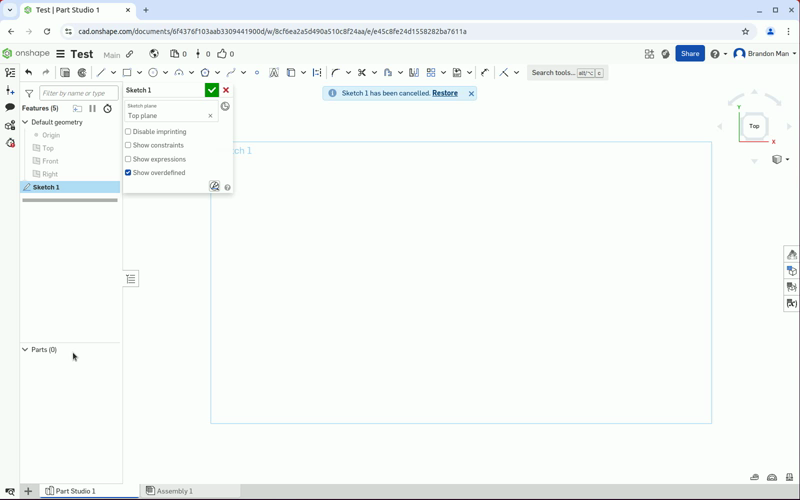
key_down(shift)
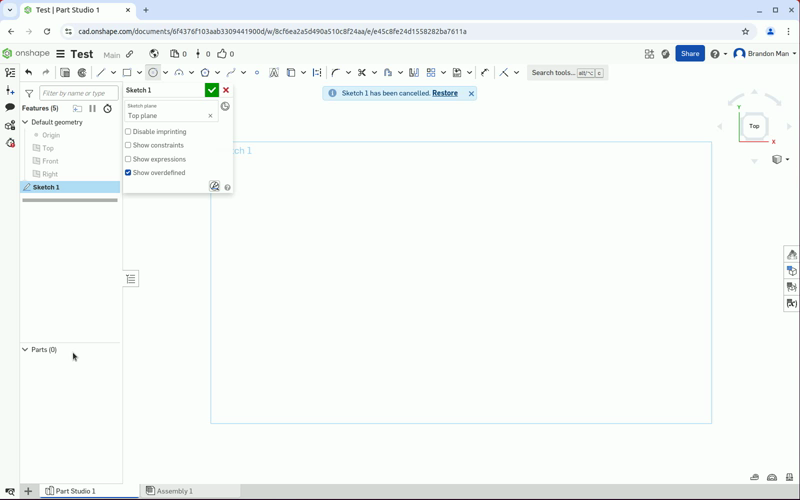
mouse_move(461, 282)
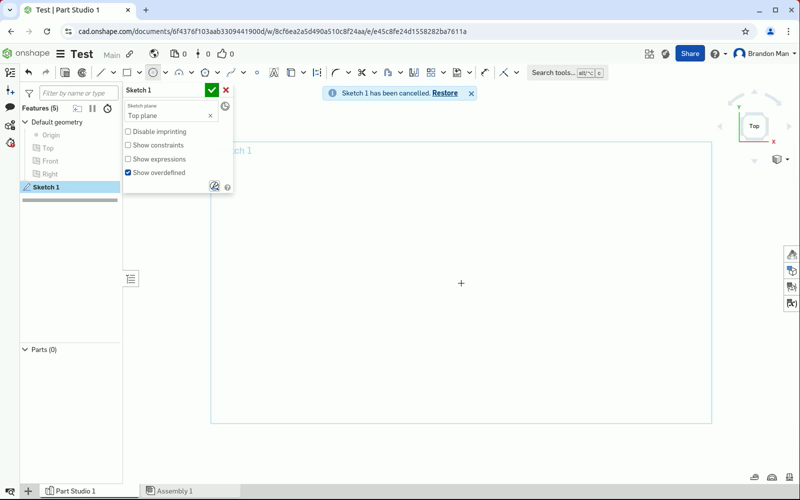
click(461, 282)
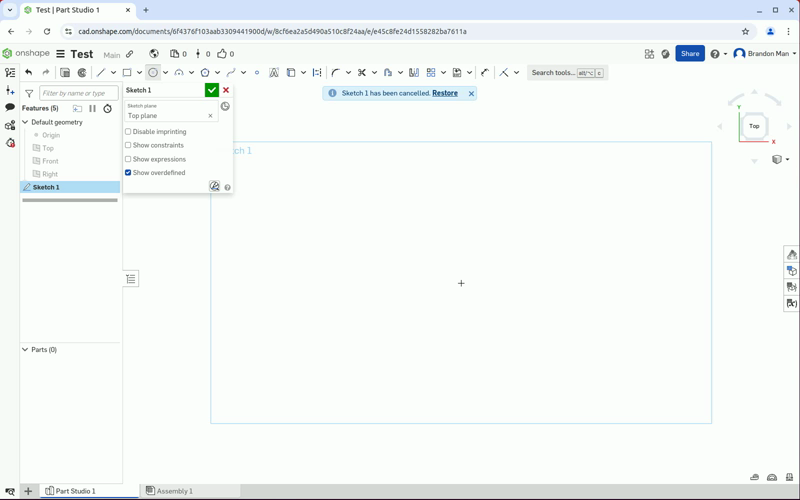
key_up(shift)
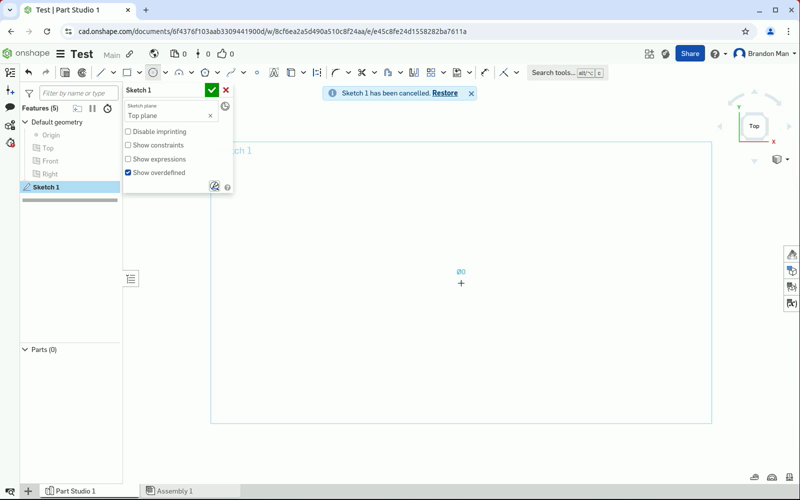
mouse_move(468, 282)
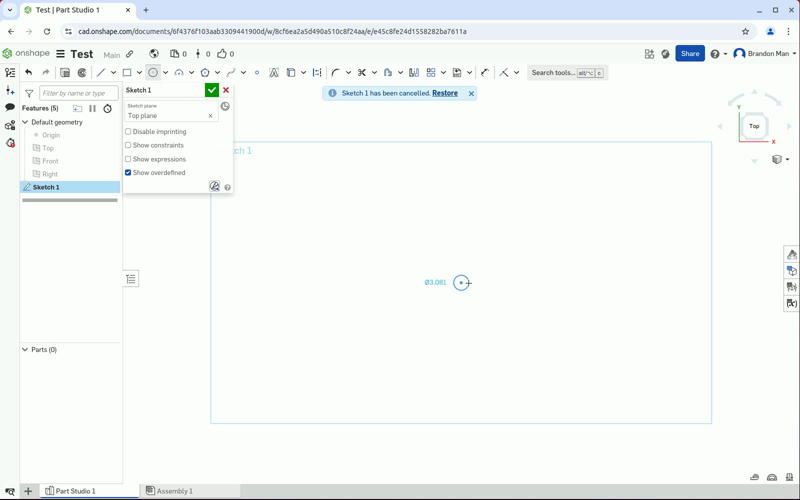
click(468, 282)
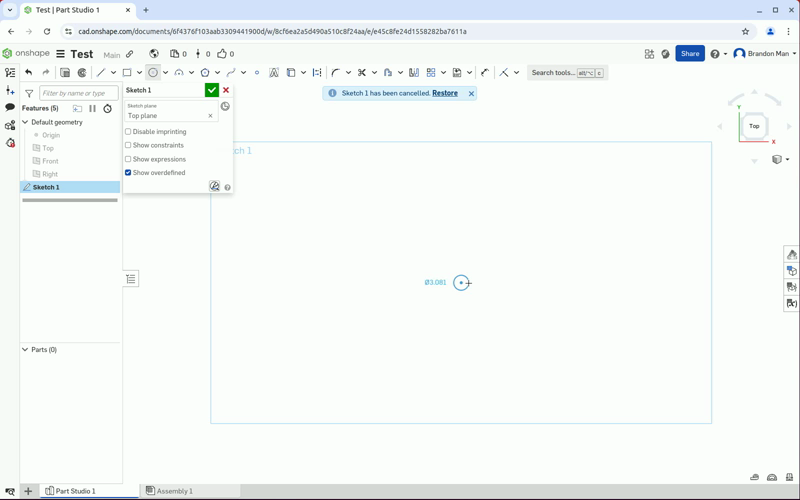
key(esc)
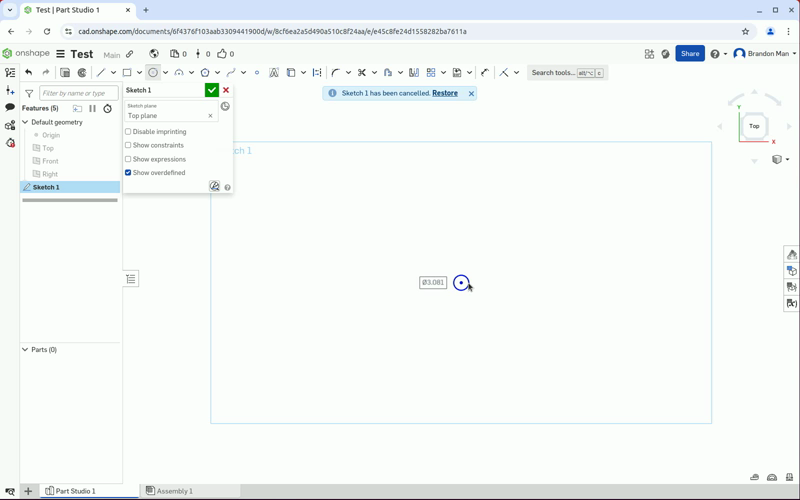
mouse_move(457, 278)
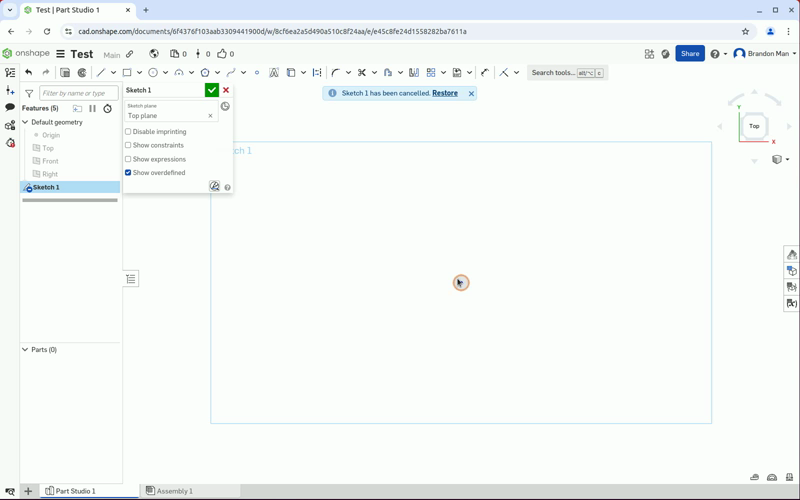
scroll(6)
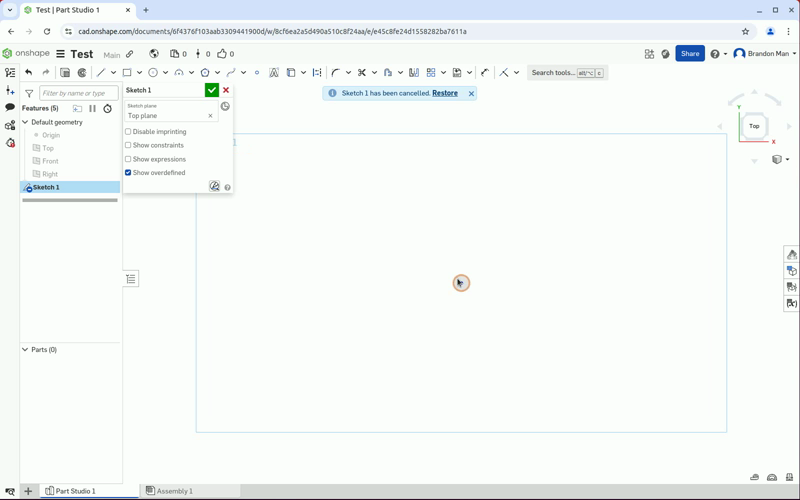
scroll(6)
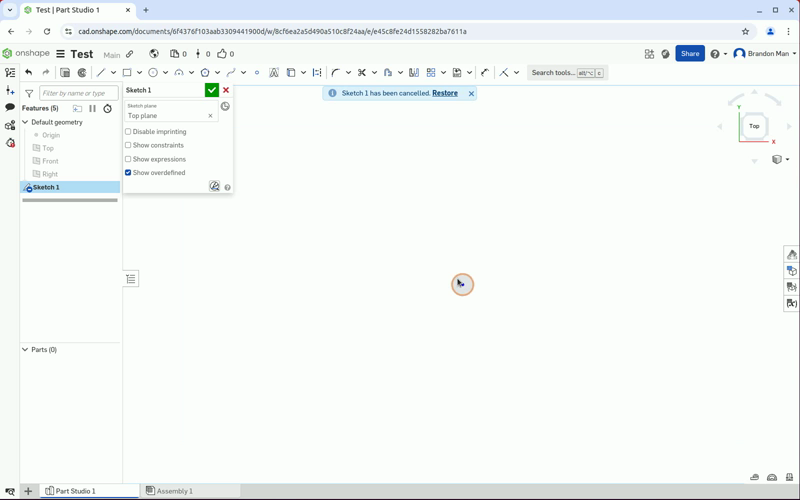
scroll(6)
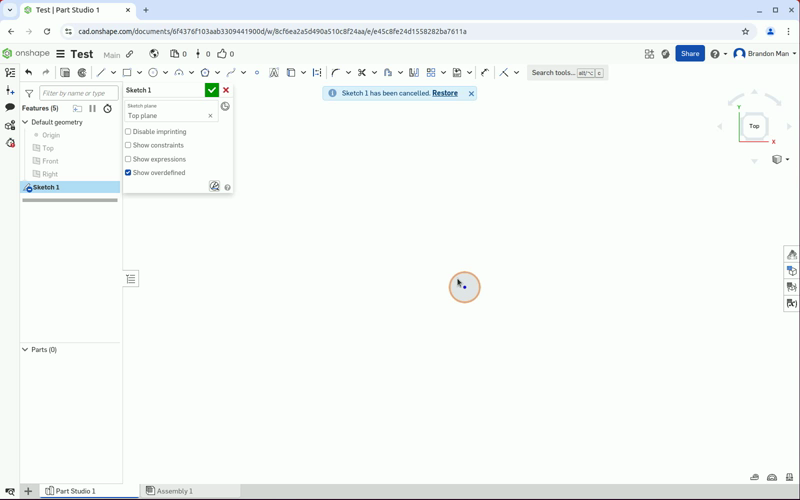
scroll(6)
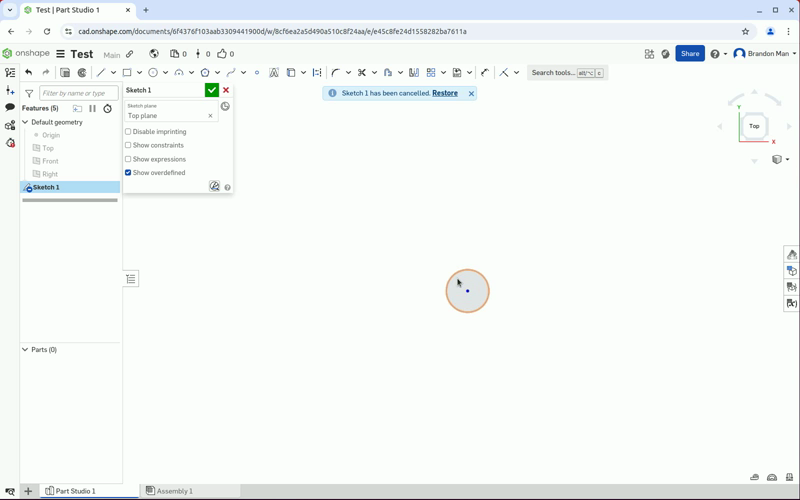
scroll(6)
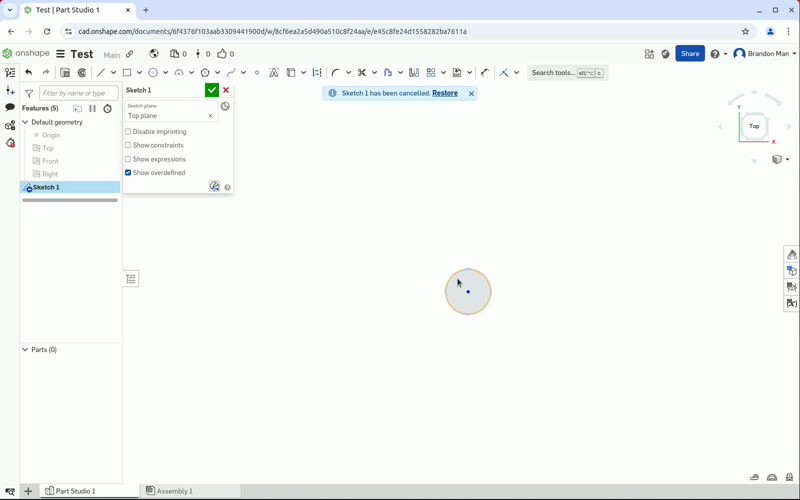
scroll(6)
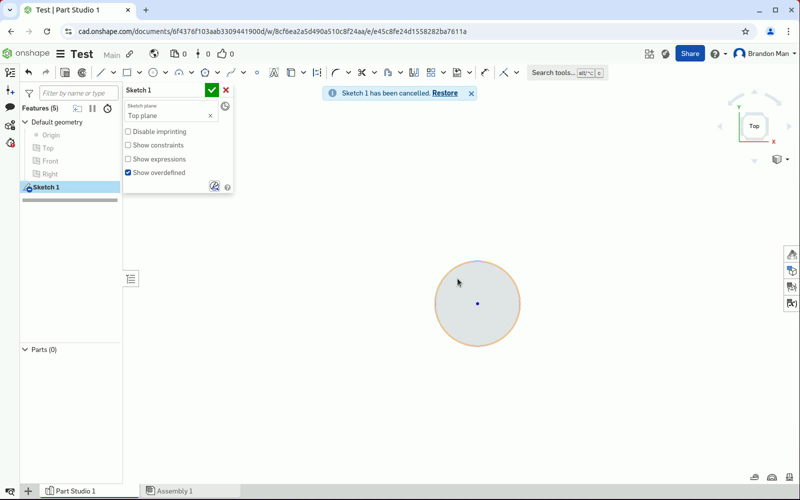
scroll(6)
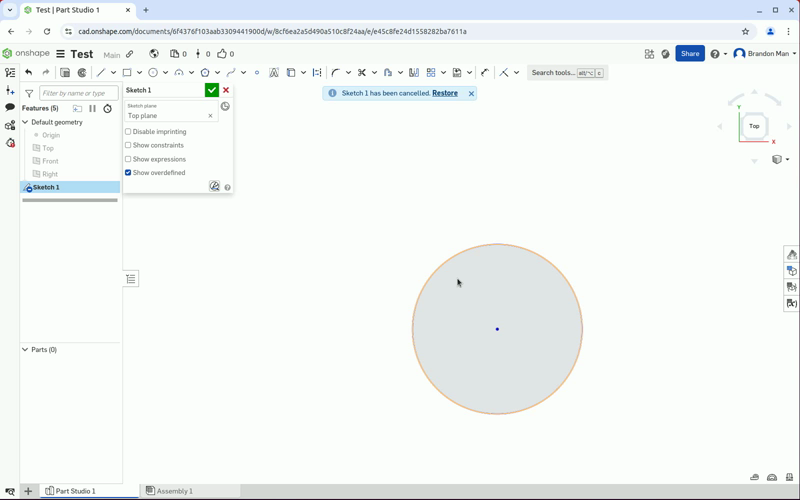
click(457, 278)
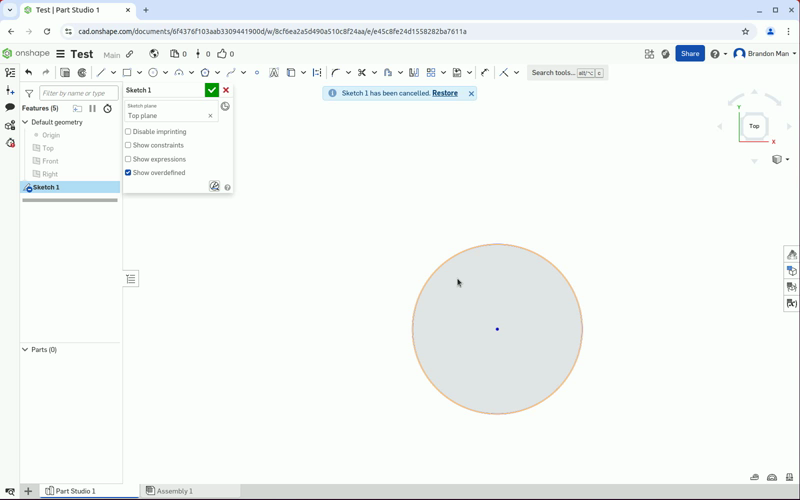
scroll(-6)
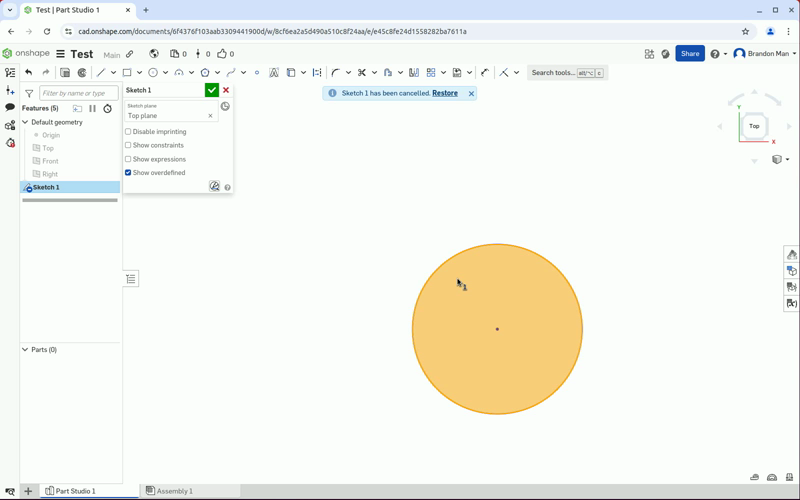
scroll(-6)
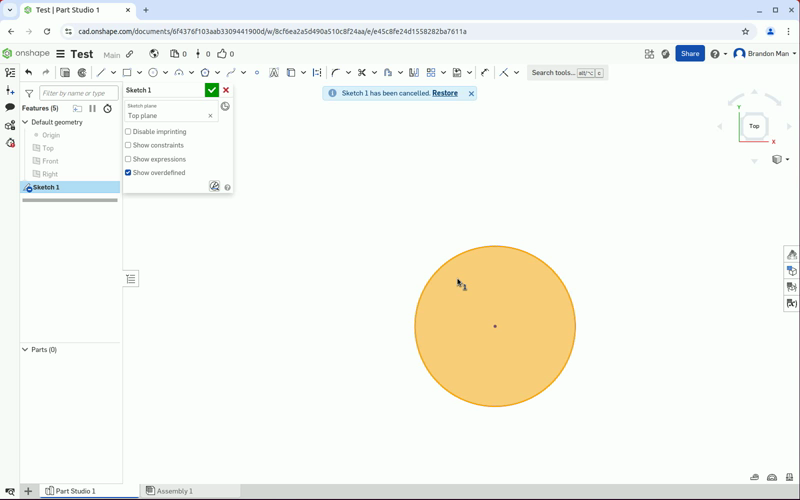
scroll(-6)
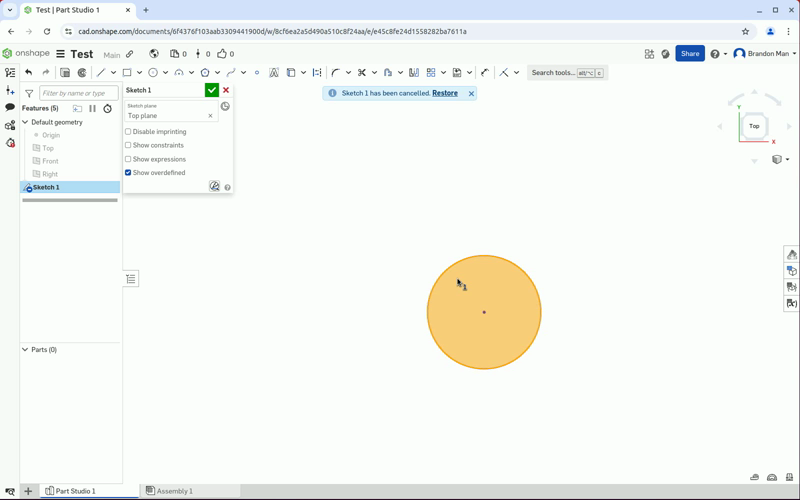
scroll(-6)
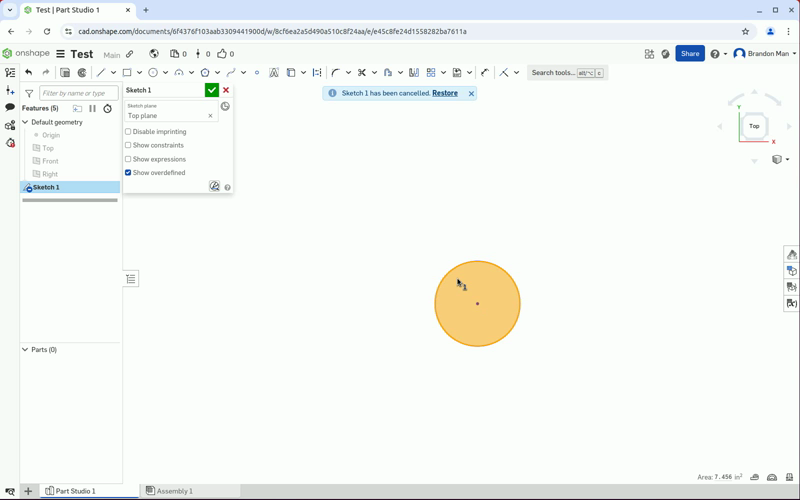
scroll(-6)
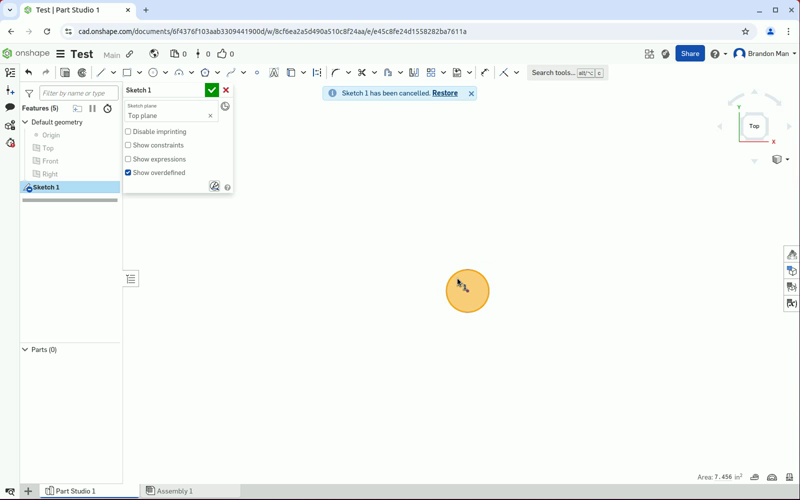
scroll(-6)
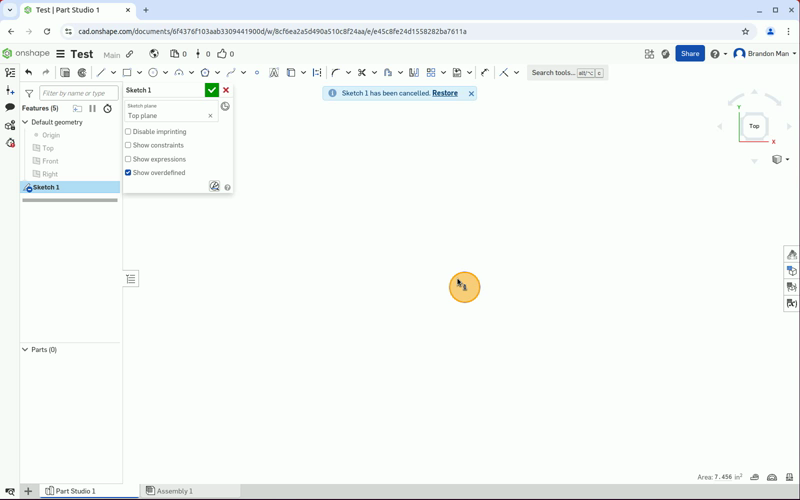
scroll(-6)
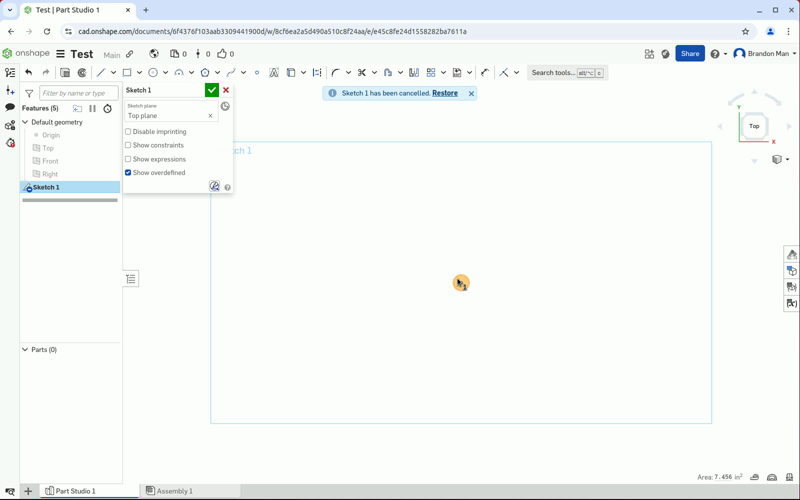
mouse_move(73, 352)
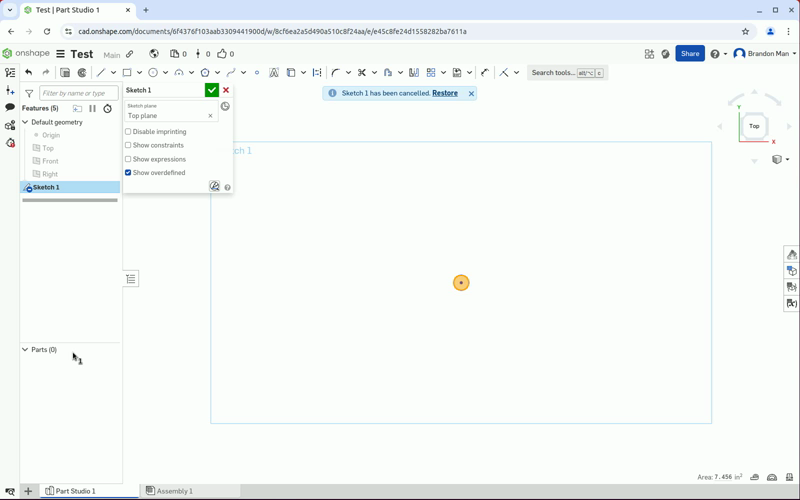
key(shift+y)
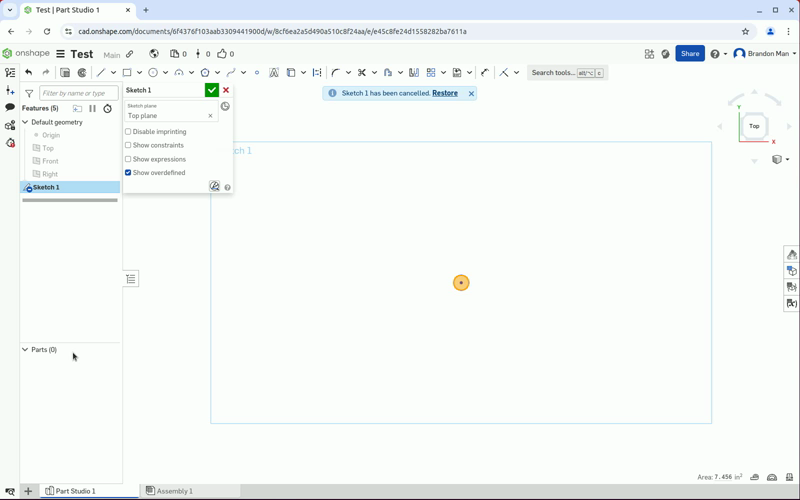
key(shift+e)
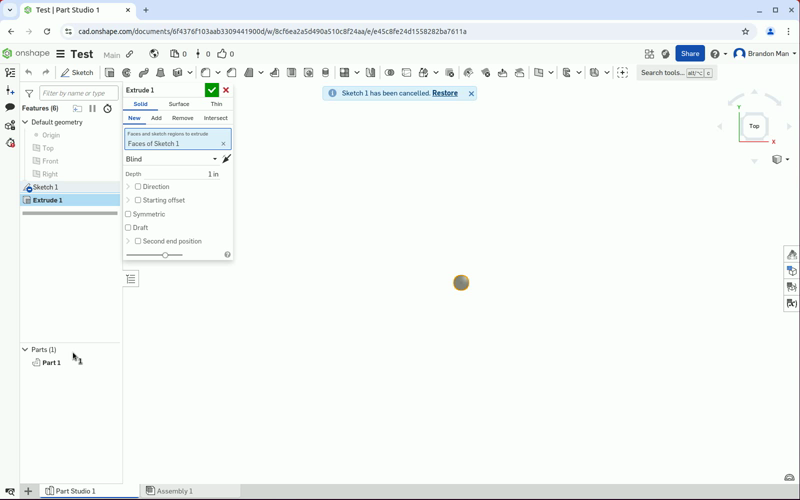
mouse_move(143, 106)
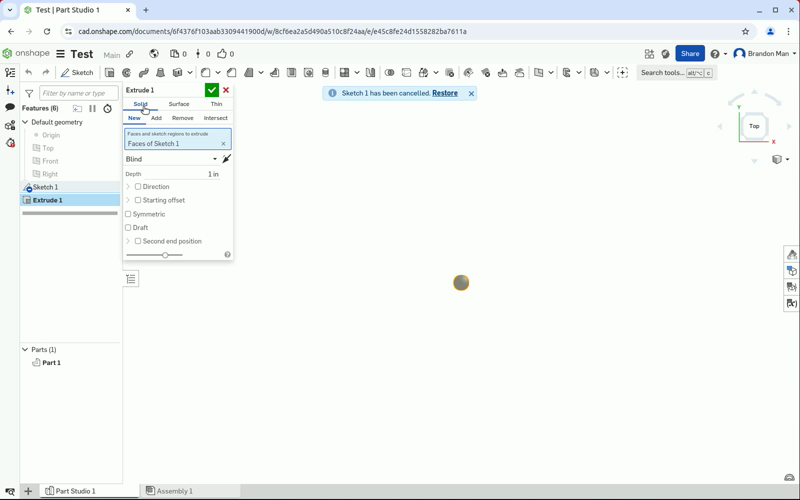
click(143, 106)
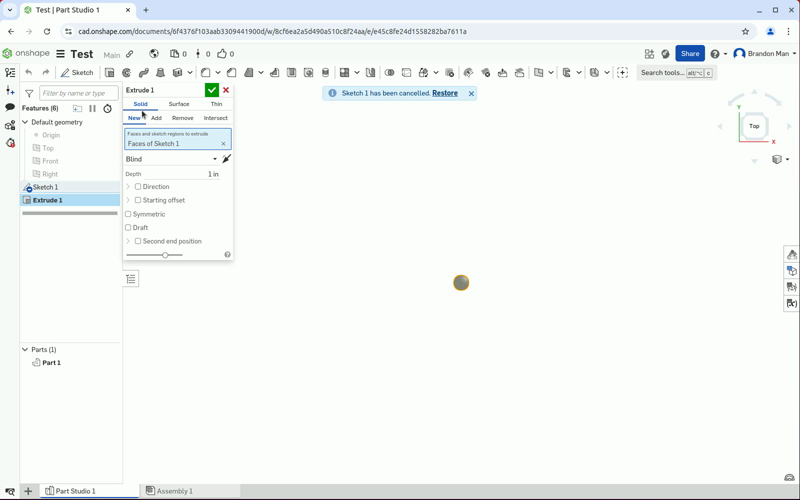
mouse_move(137, 120)
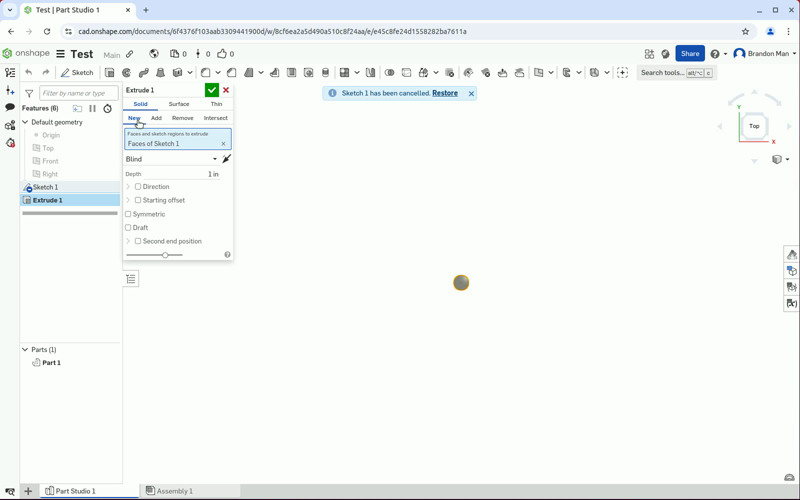
click(137, 120)
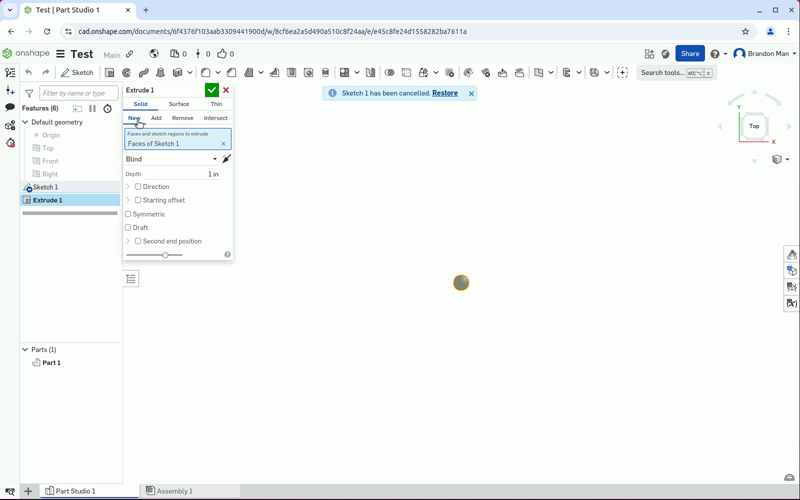
key(tab, 4)
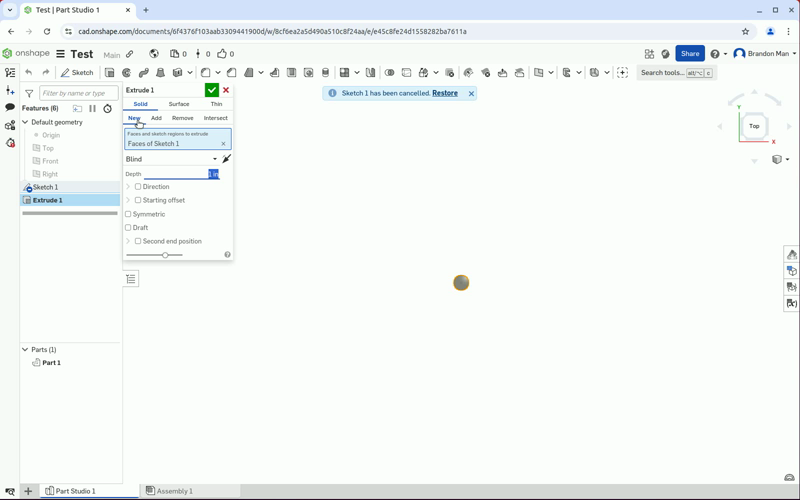
text(20.942)
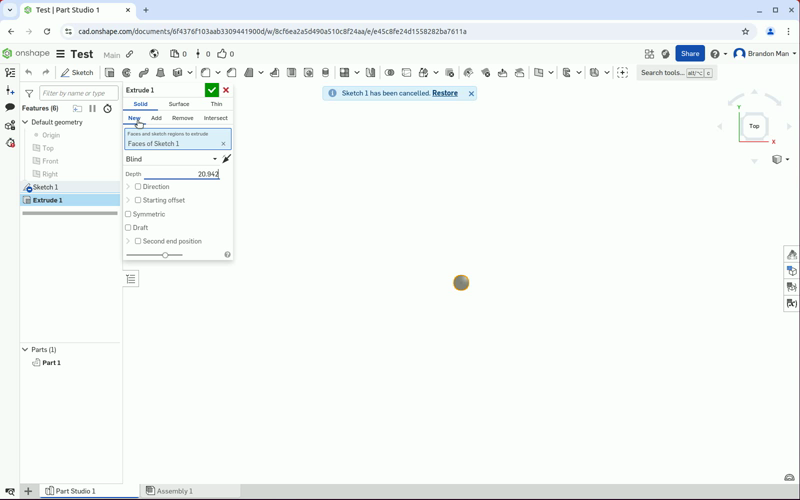
key(enter)
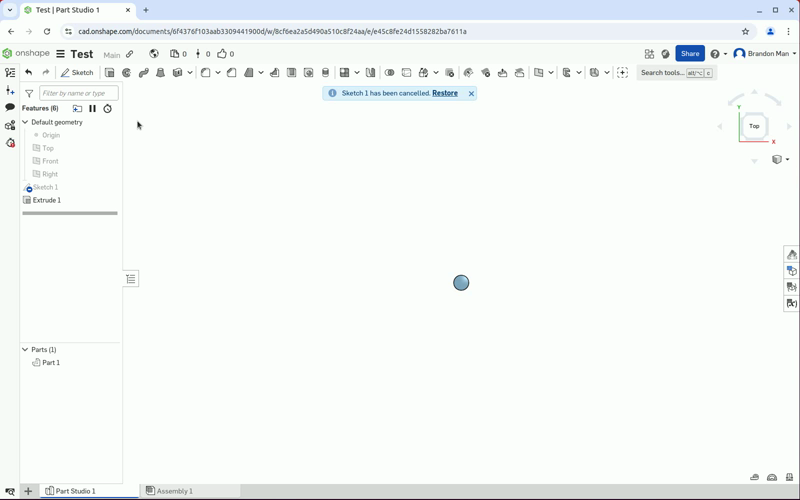
key(shift+h)
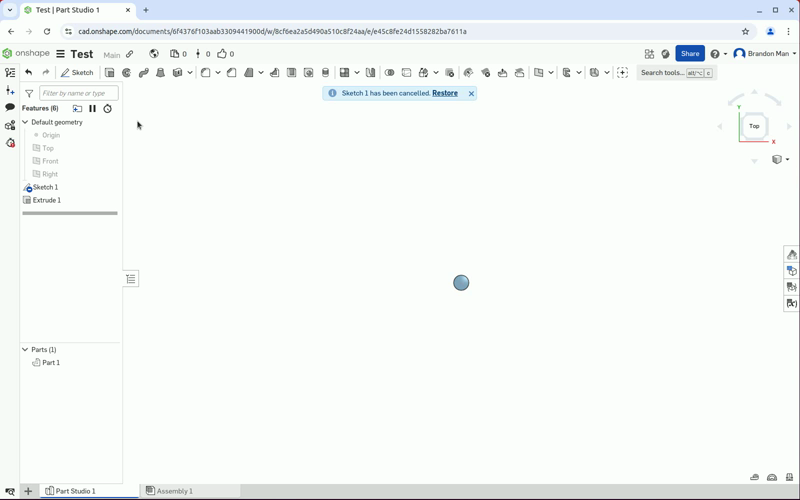
key(shift+h)
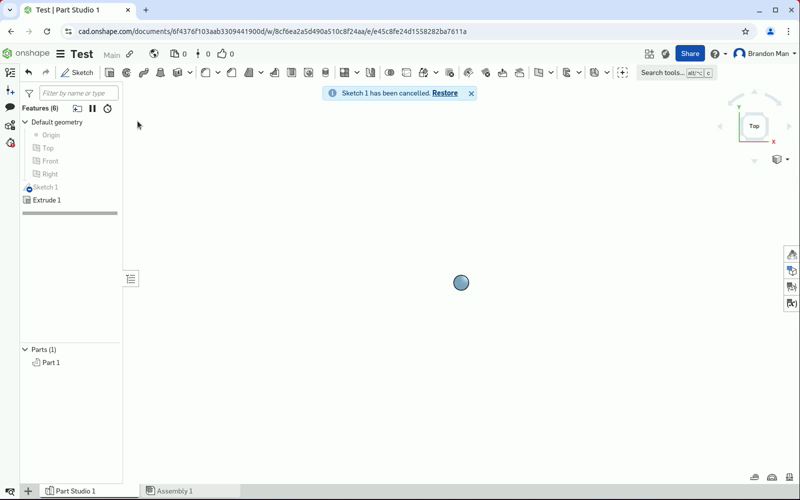
mouse_move(73, 189)
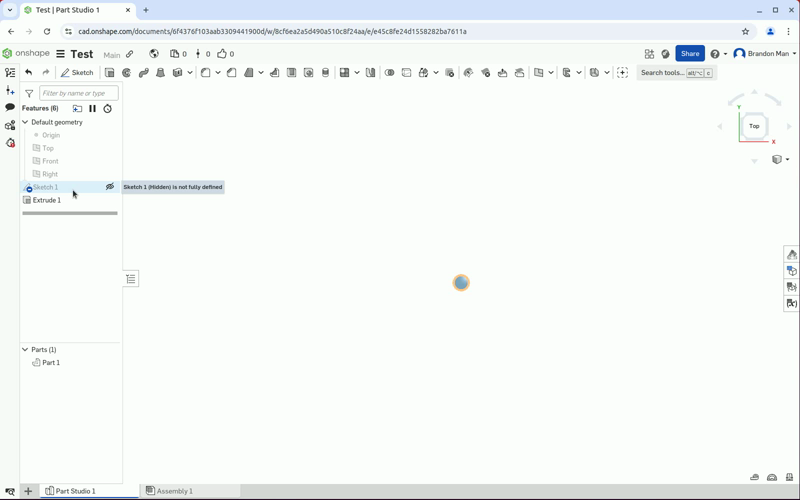
click(73, 189)
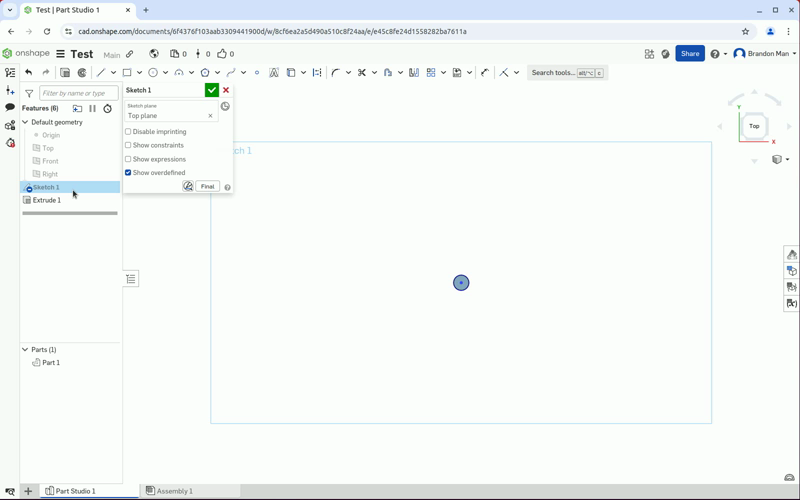
mouse_move(229, 92)
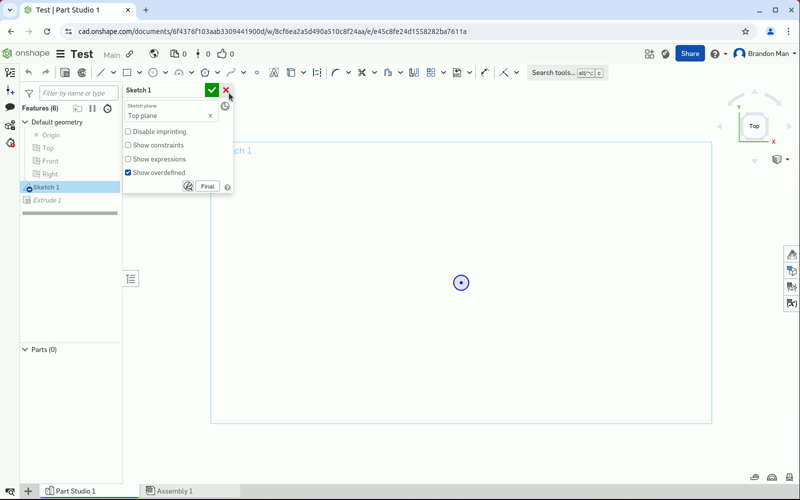
click(229, 92)
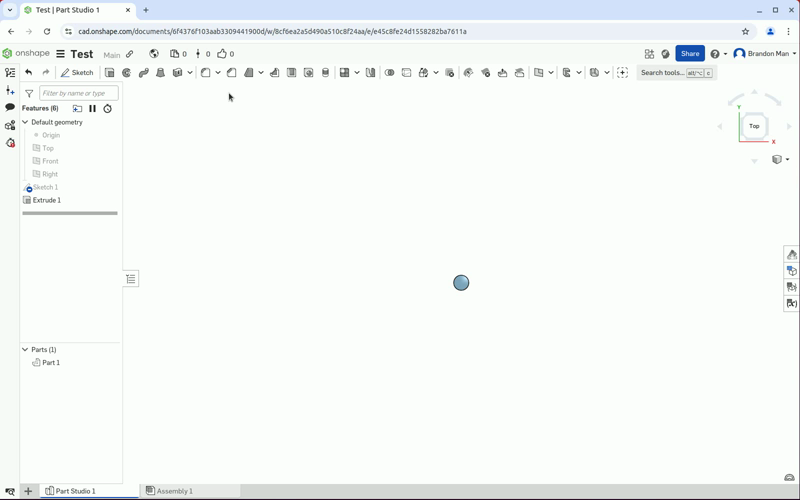
mouse_move(541, 75)
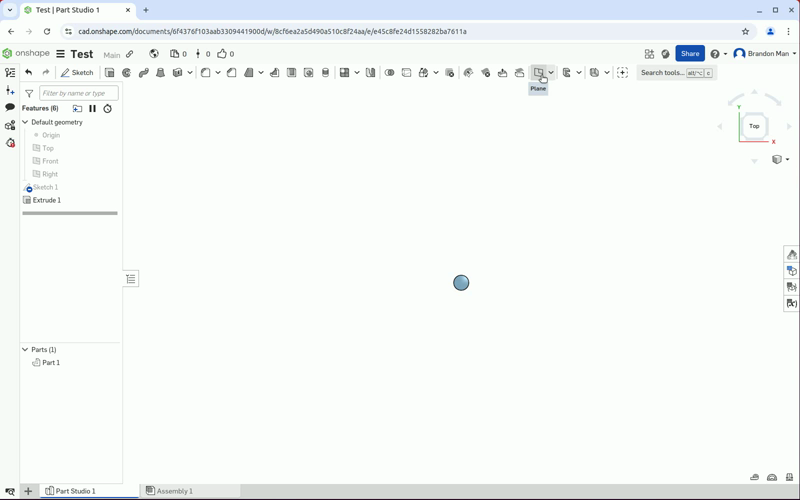
click(541, 75)
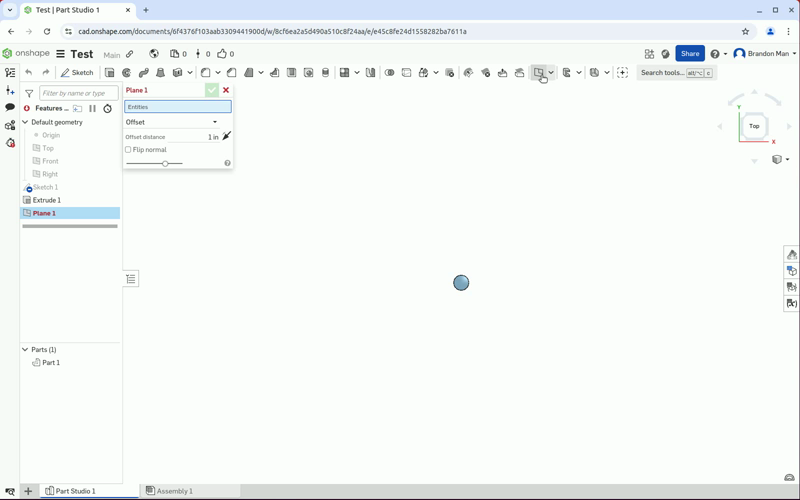
mouse_move(73, 150)
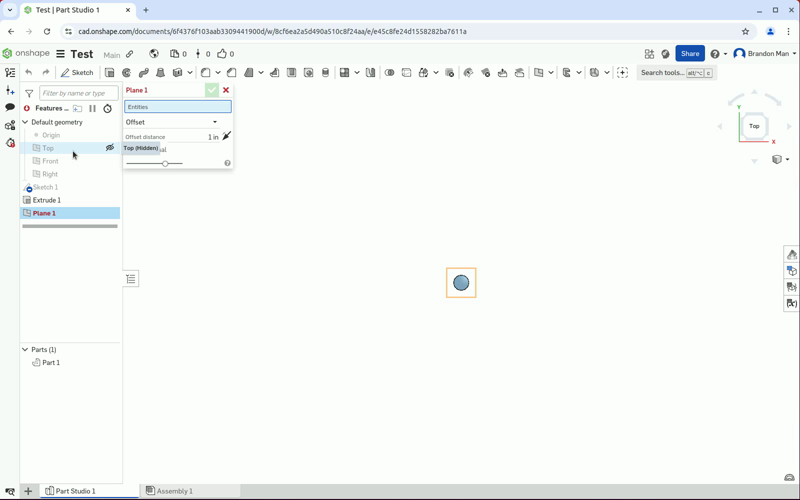
click(73, 150)
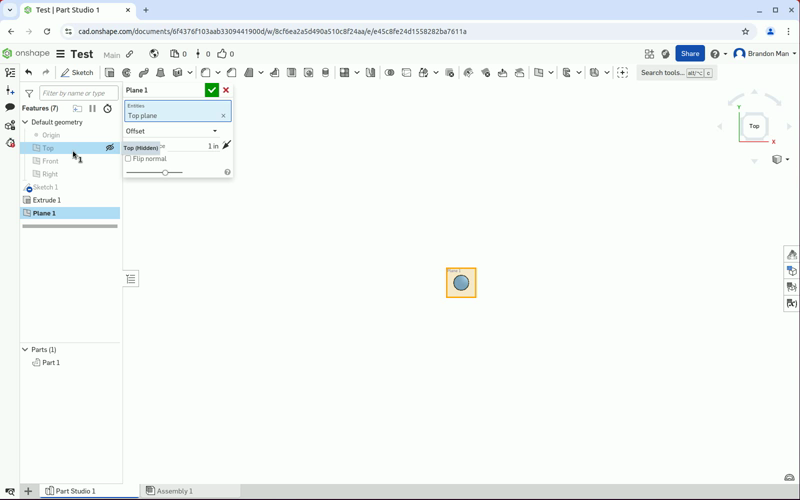
key(tab, 2)
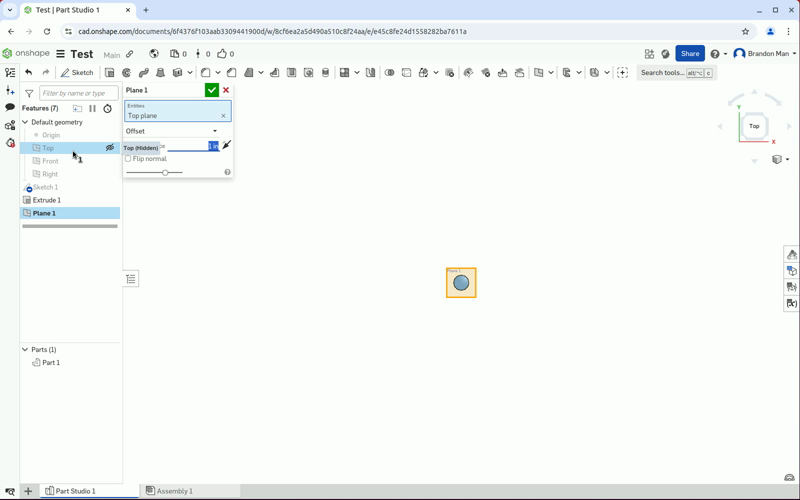
text(20.951)
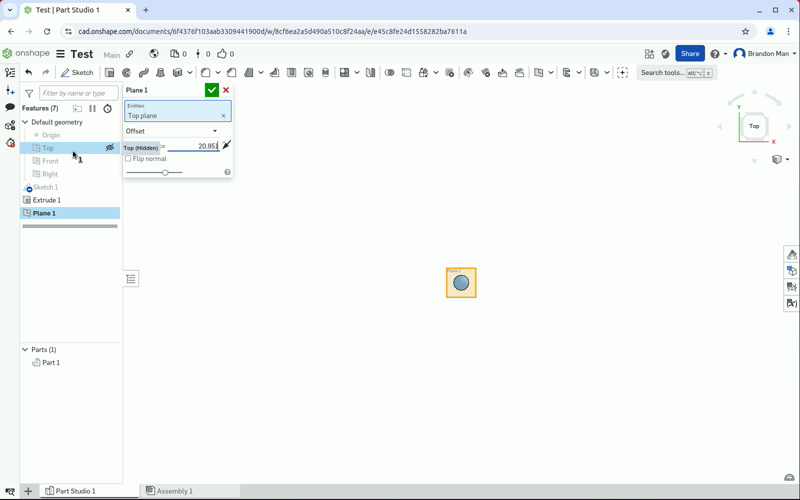
key(enter, 2)
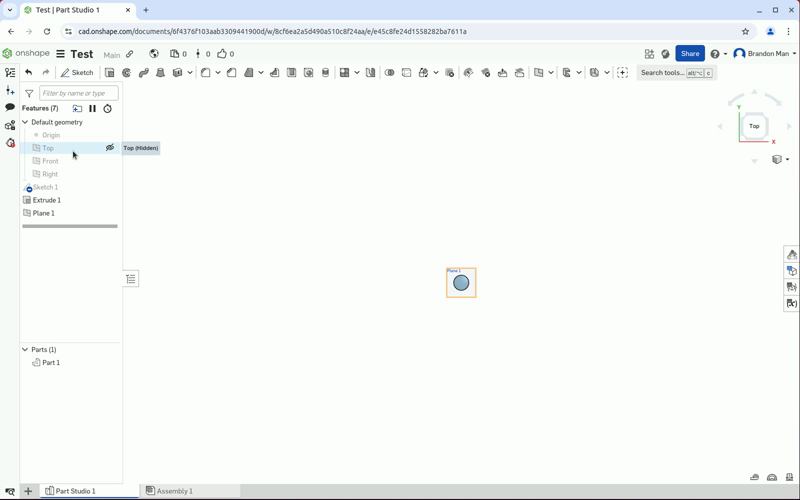
key(shift+s)
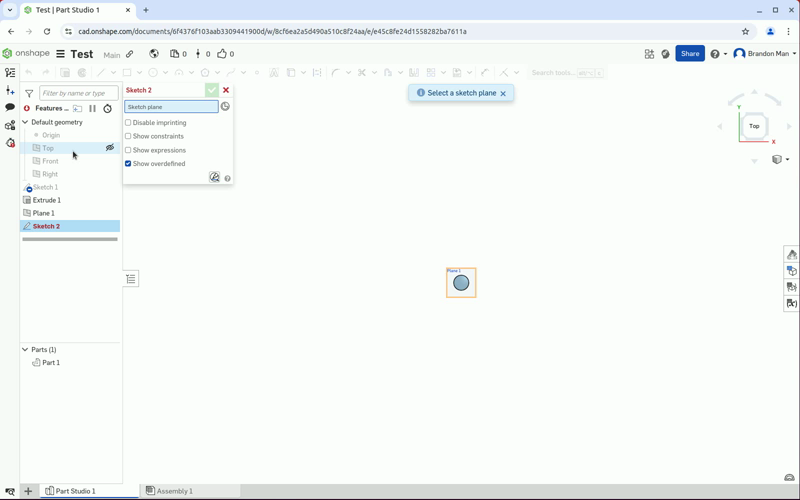
mouse_move(73, 215)
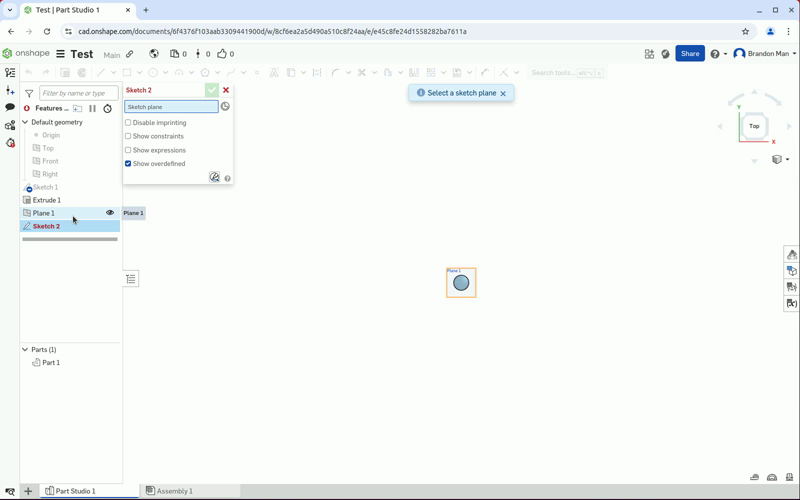
click(73, 215)
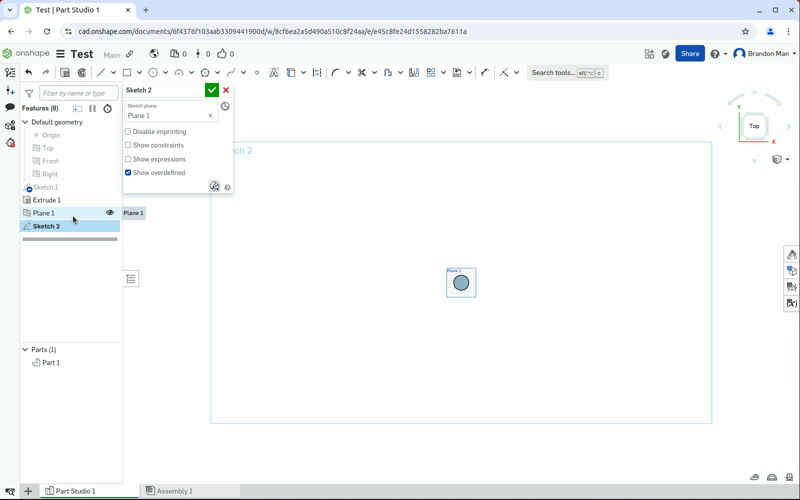
mouse_move(73, 352)
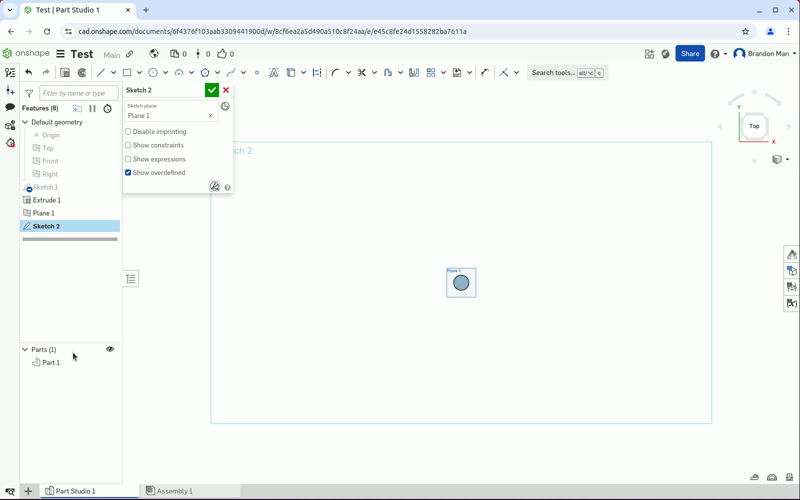
key(y)
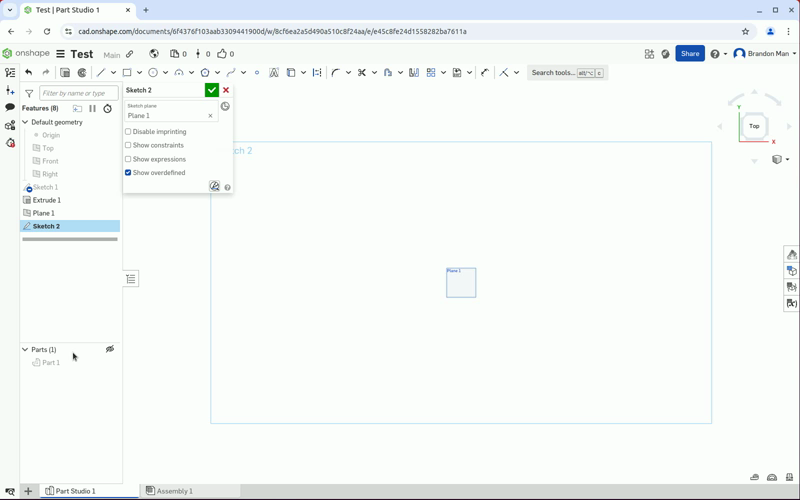
key(c)
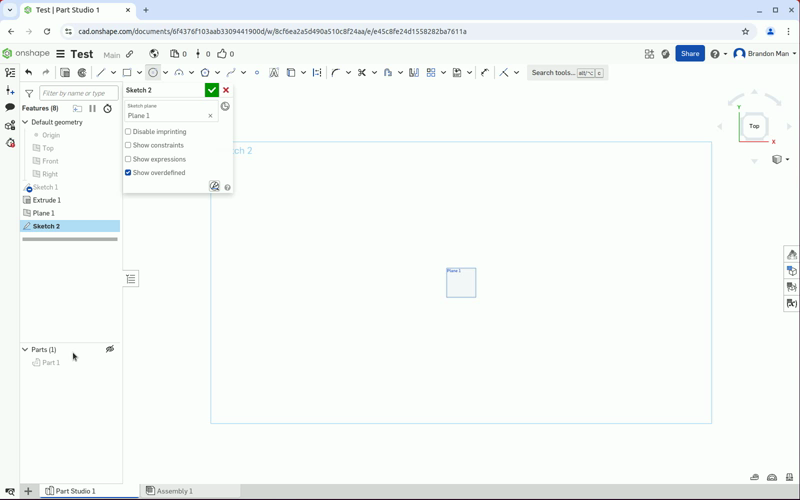
key_down(shift)
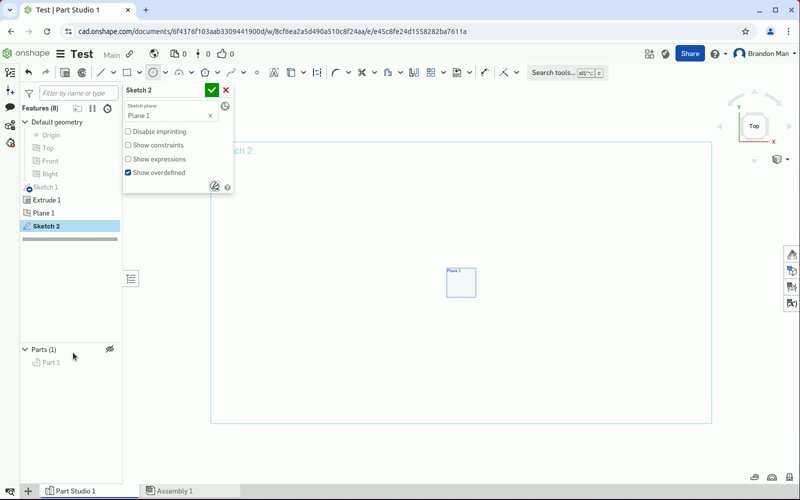
mouse_move(460, 282)
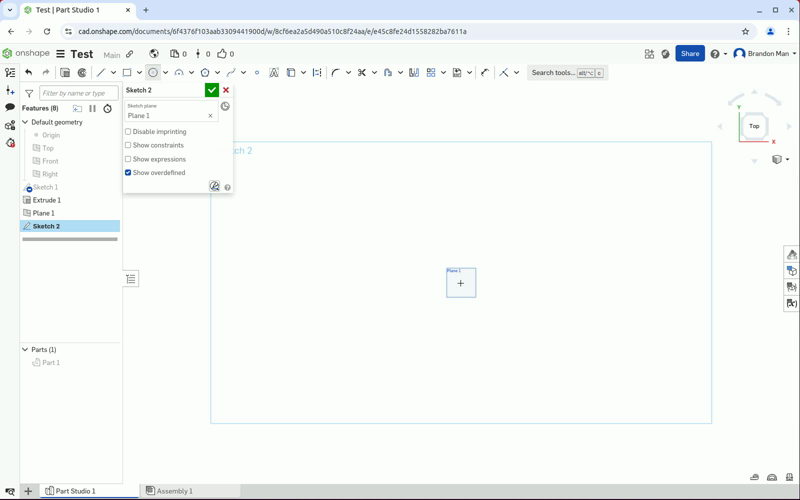
click(460, 282)
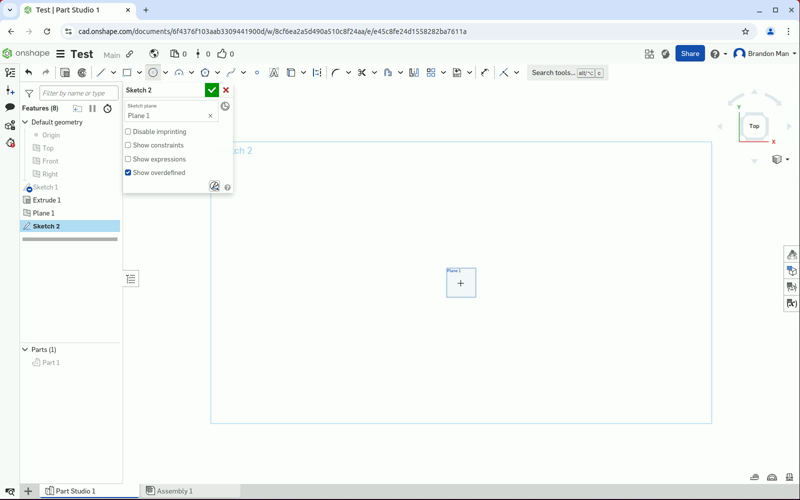
key_up(shift)
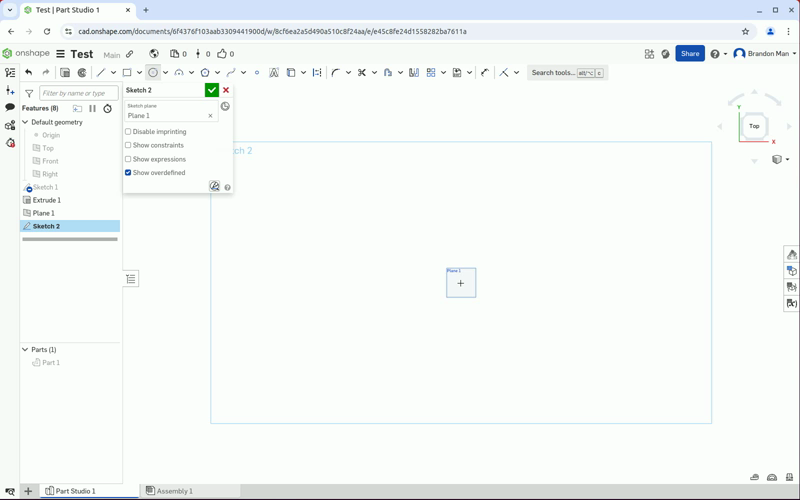
mouse_move(466, 282)
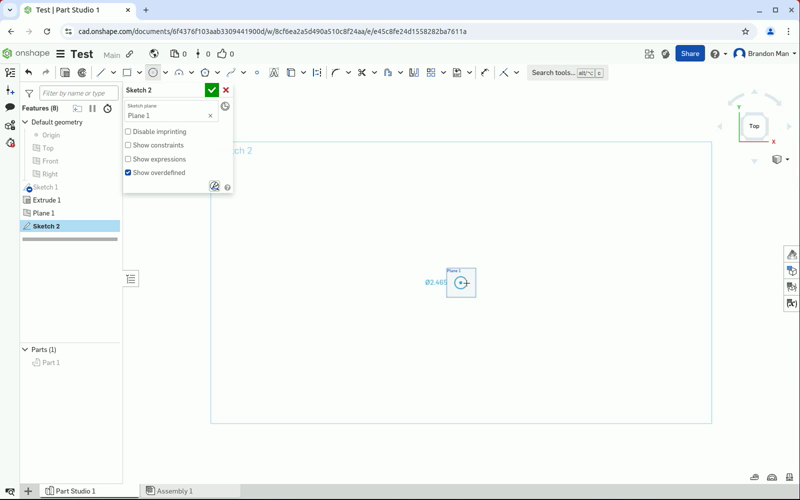
click(466, 282)
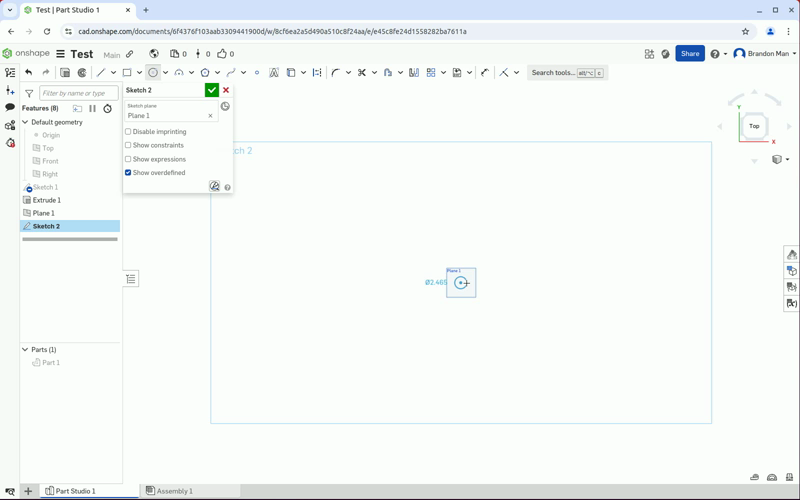
key(esc)
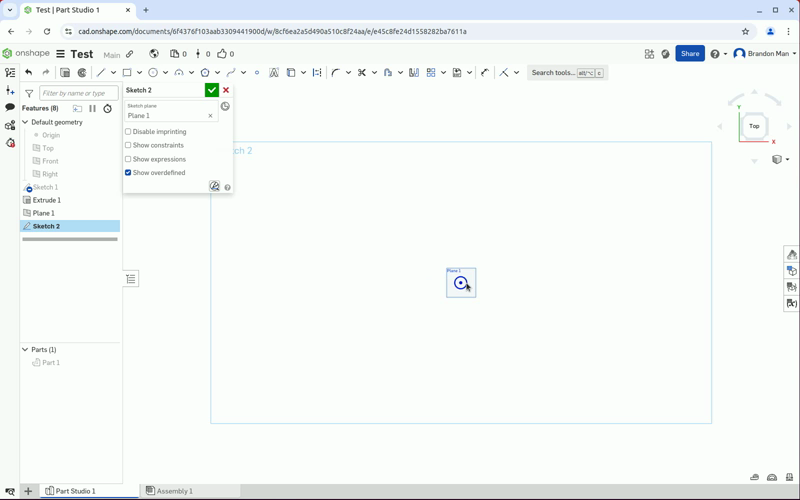
mouse_move(463, 280)
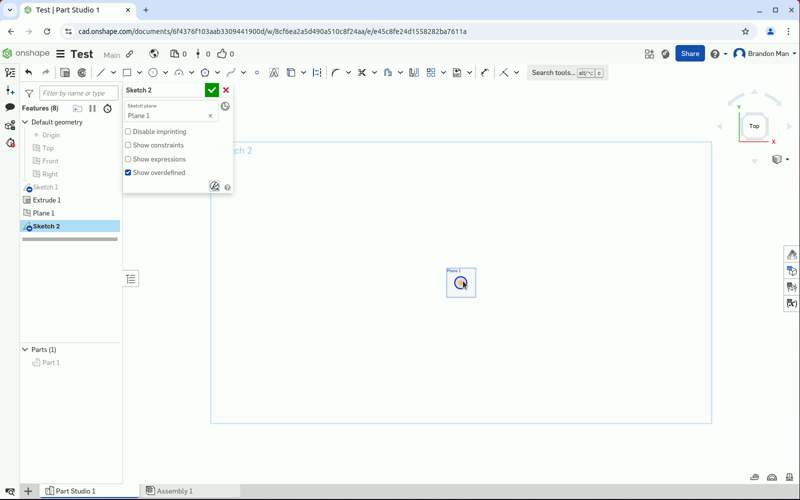
scroll(6)
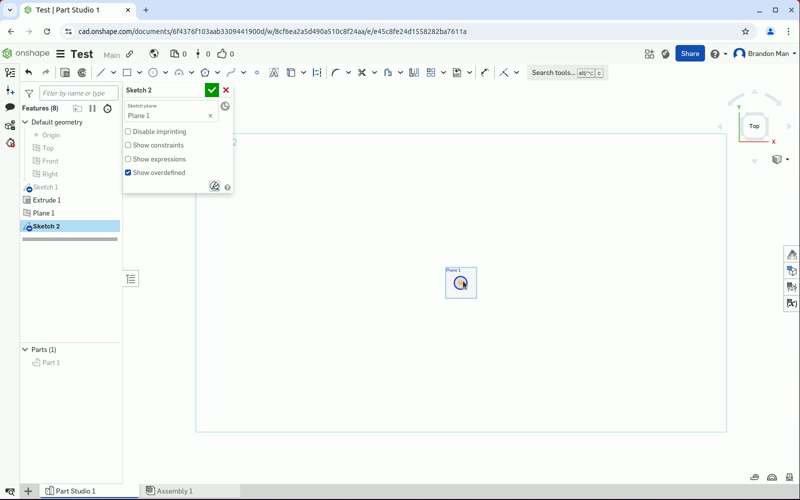
scroll(6)
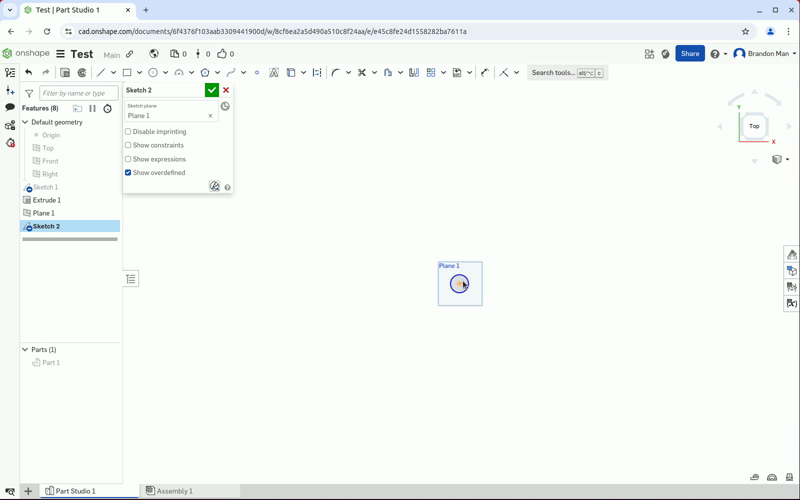
scroll(6)
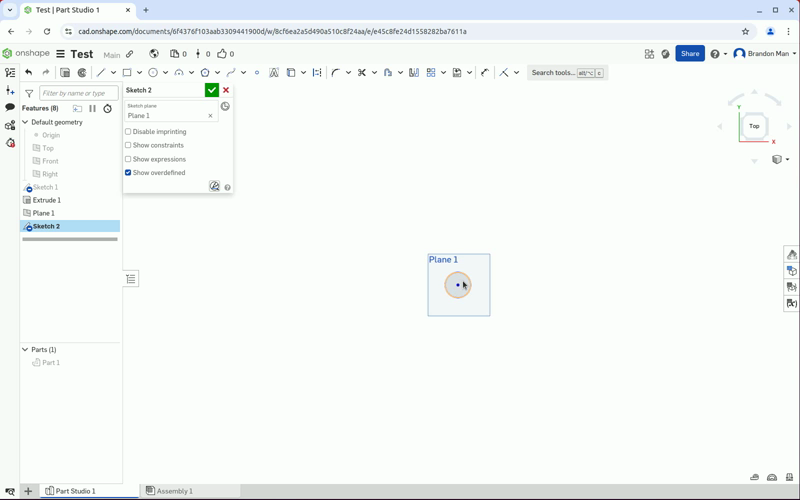
scroll(6)
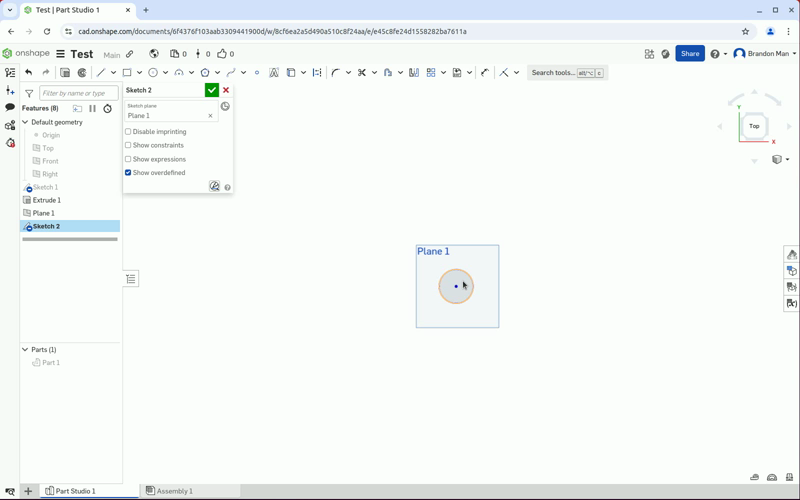
scroll(6)
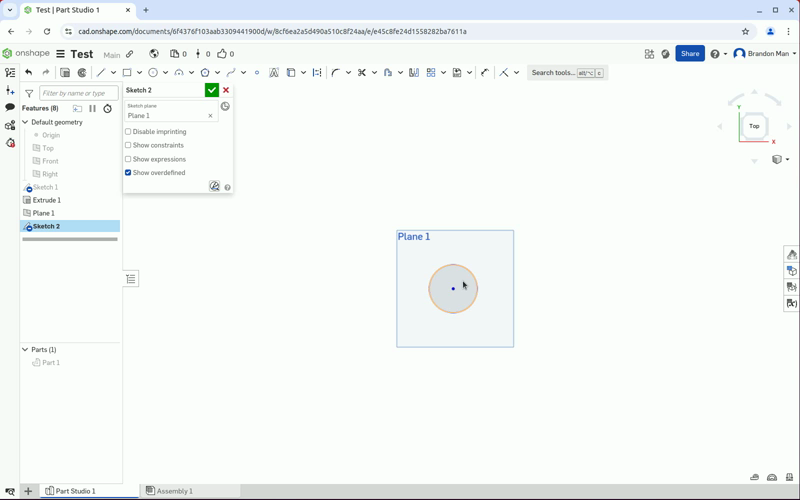
scroll(6)
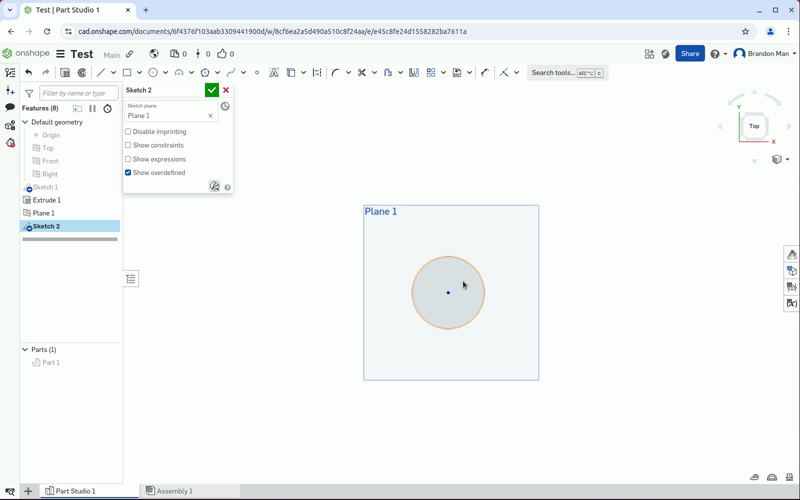
scroll(6)
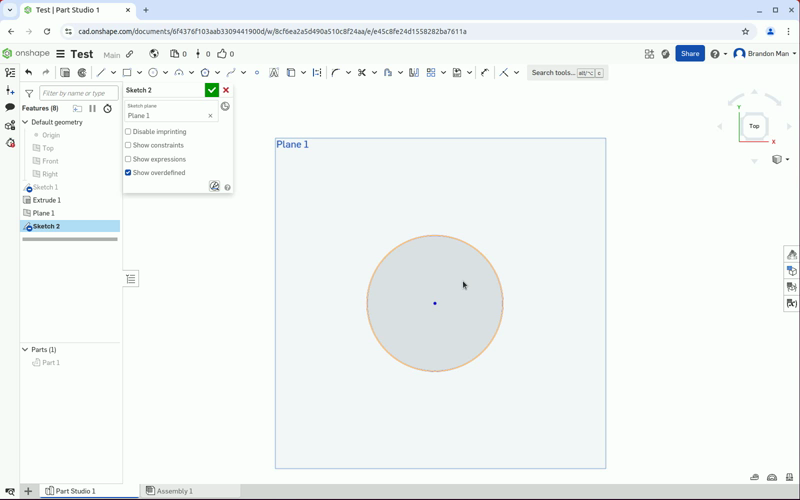
click(463, 280)
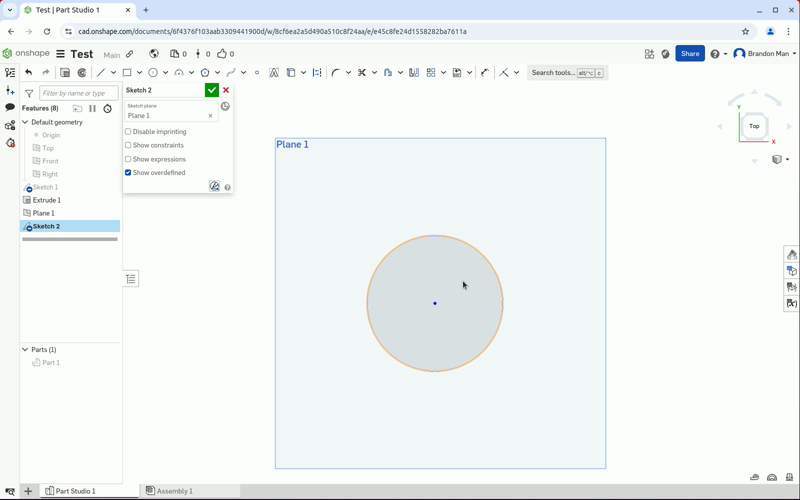
scroll(-6)
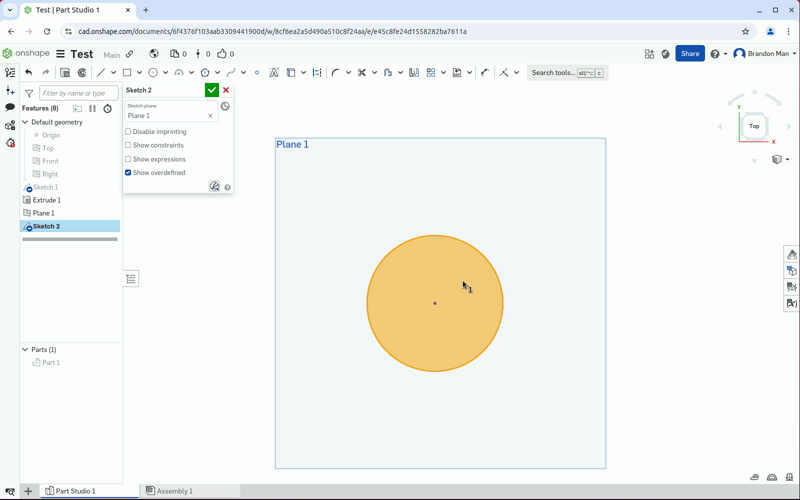
scroll(-6)
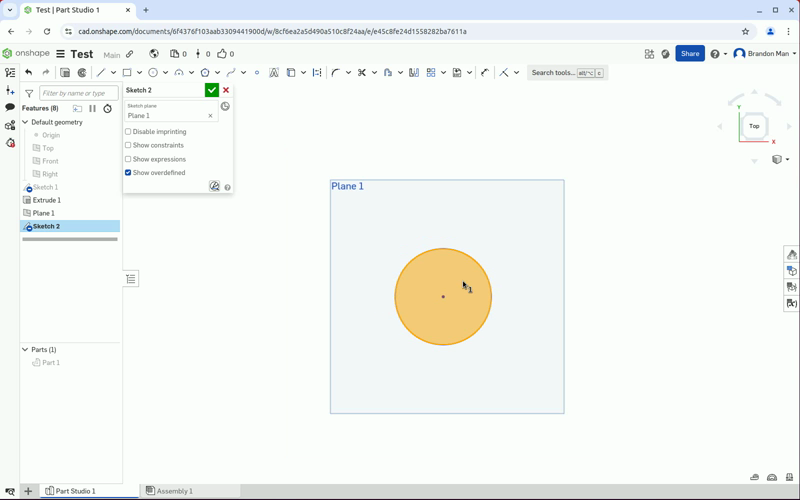
scroll(-6)
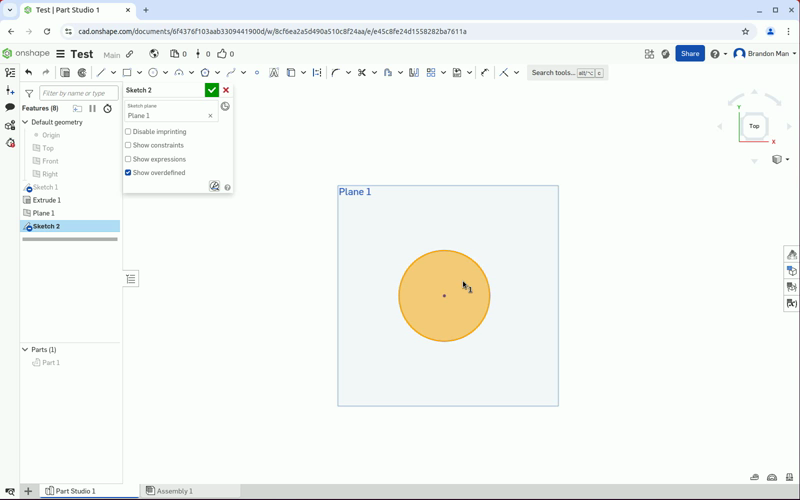
scroll(-6)
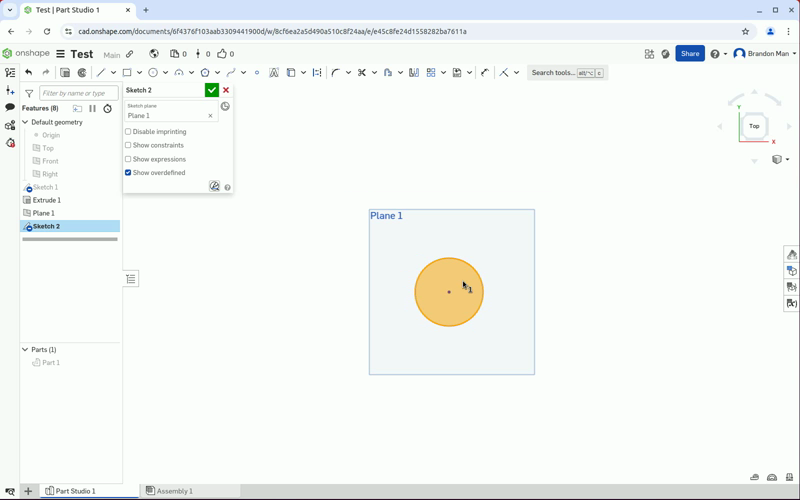
scroll(-6)
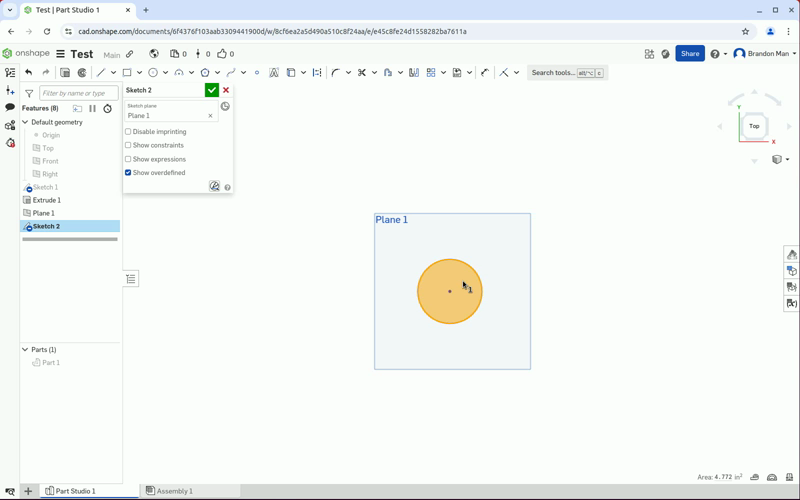
scroll(-6)
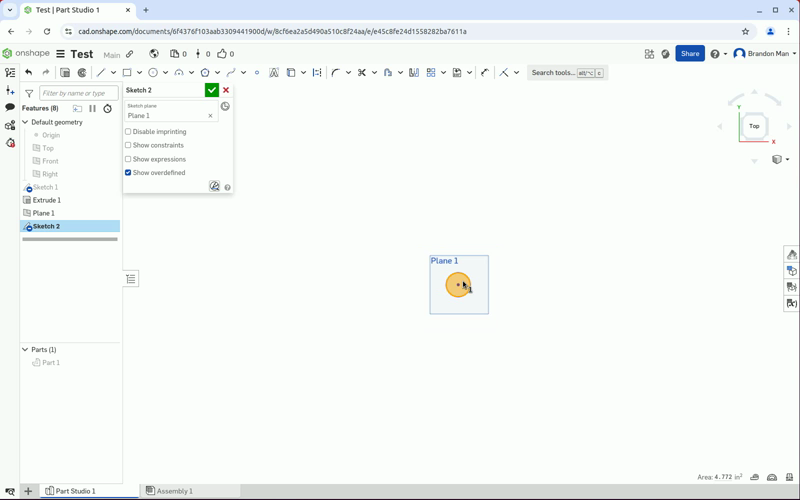
scroll(-6)
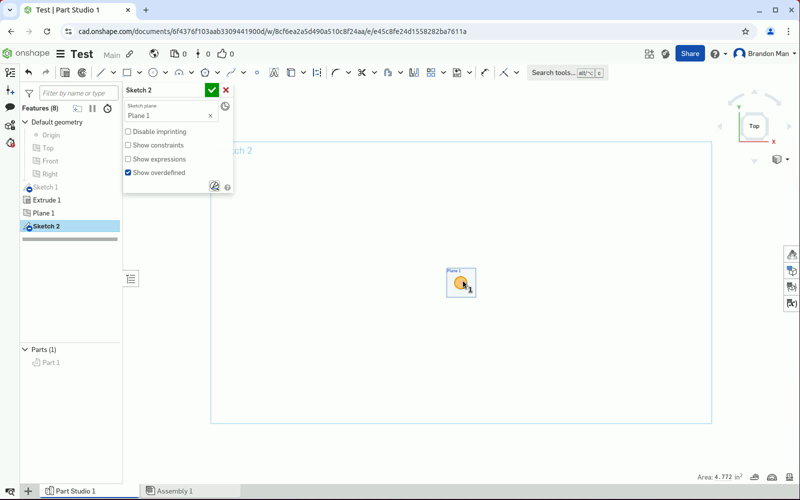
mouse_move(73, 352)
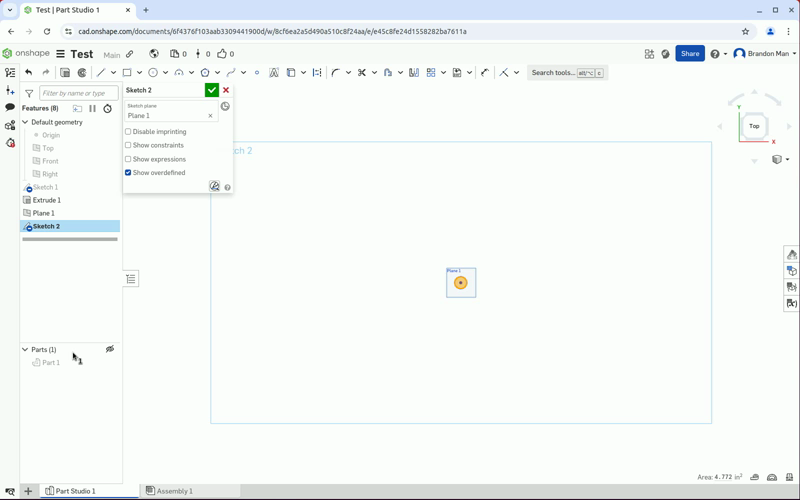
key(shift+y)
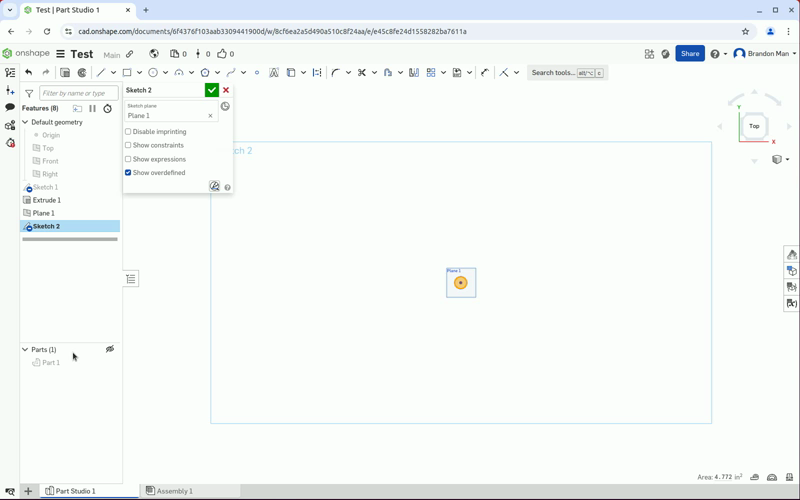
key(shift+e)
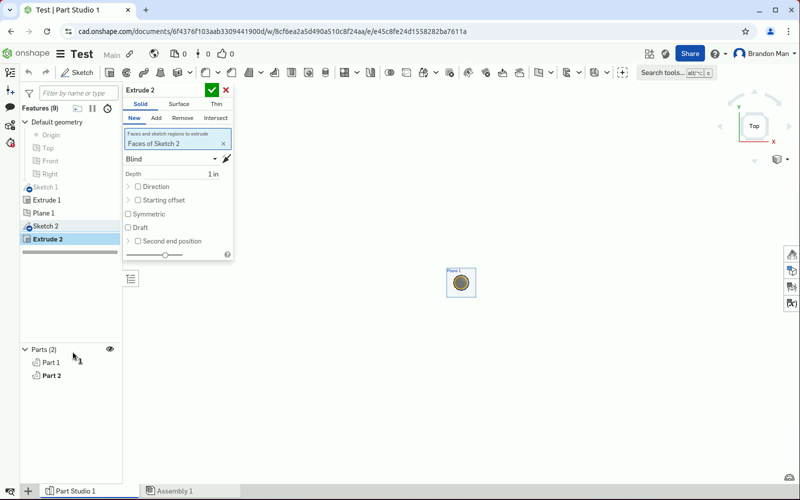
mouse_move(143, 106)
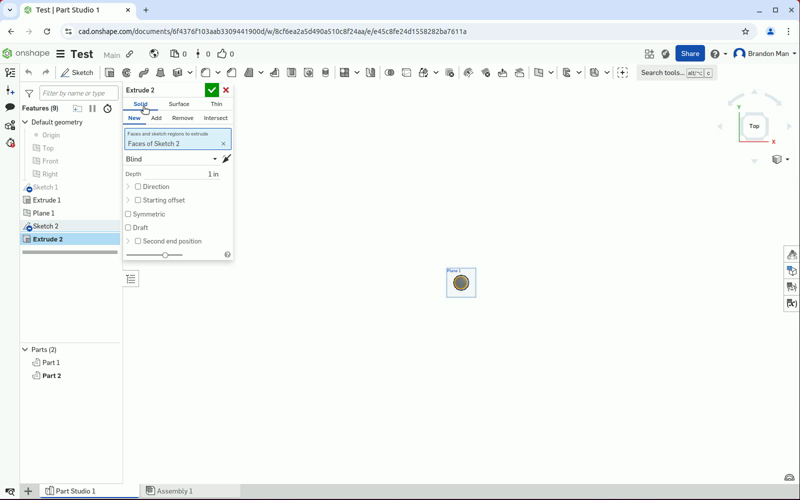
click(143, 106)
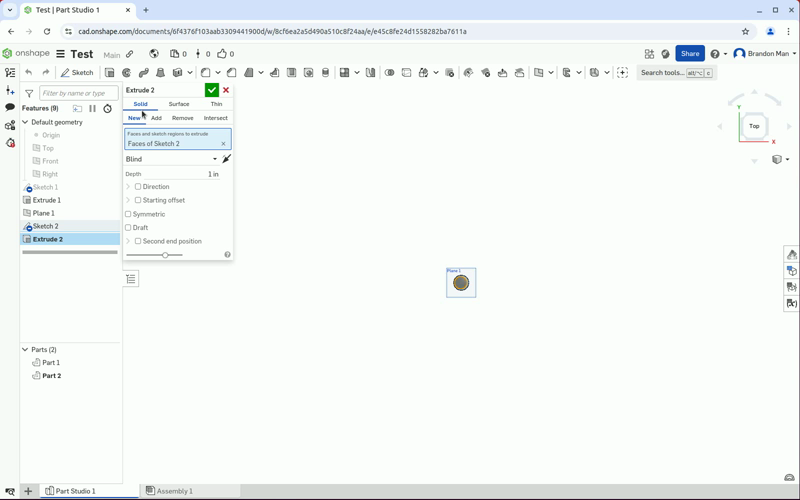
mouse_move(137, 120)
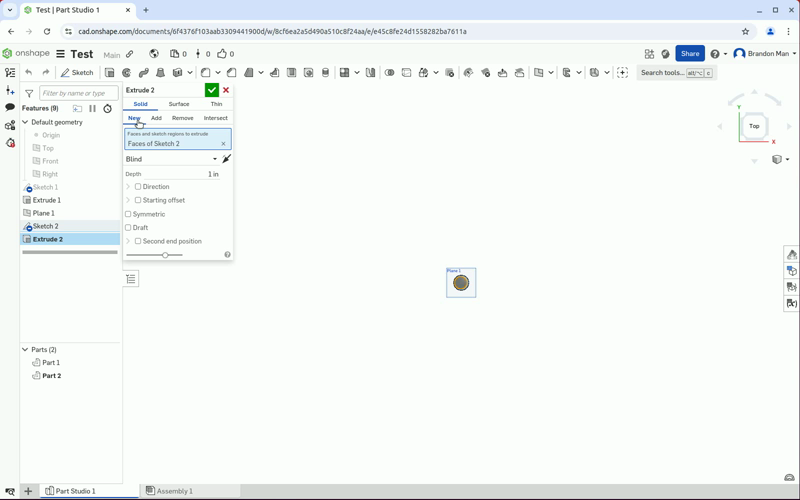
click(137, 120)
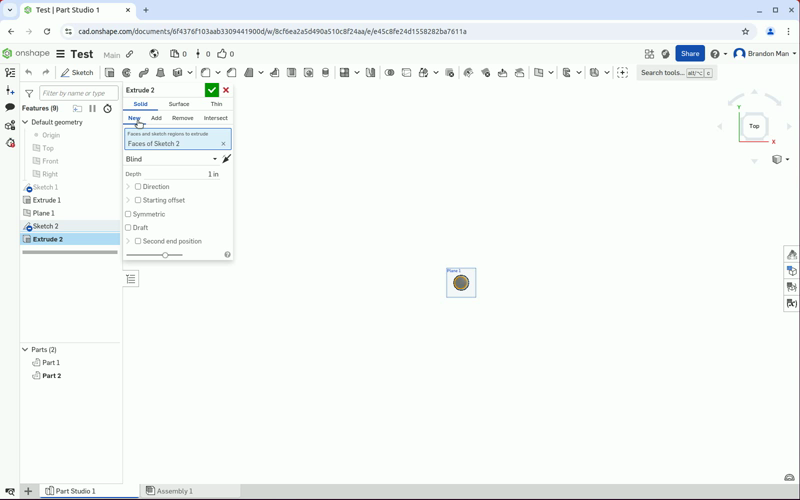
key(tab, 4)
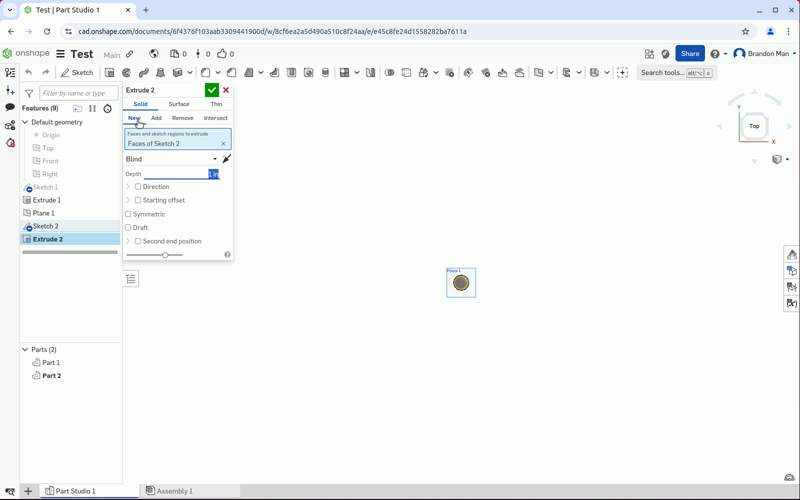
text(2.166)
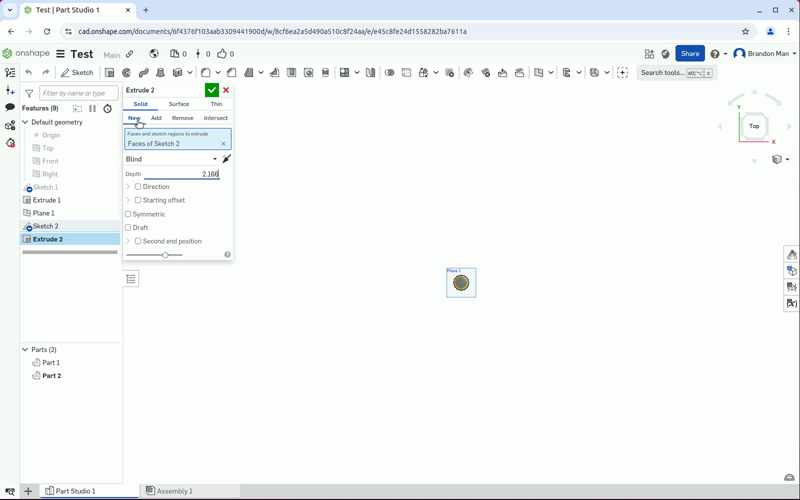
key(enter)
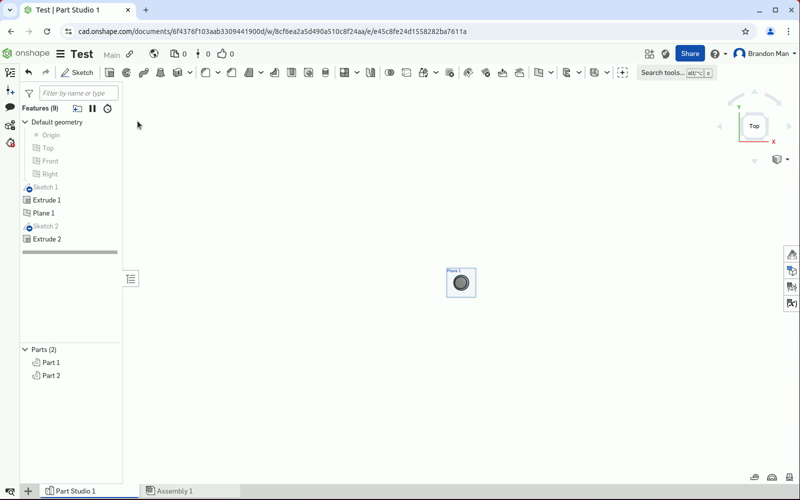
key(shift+h)
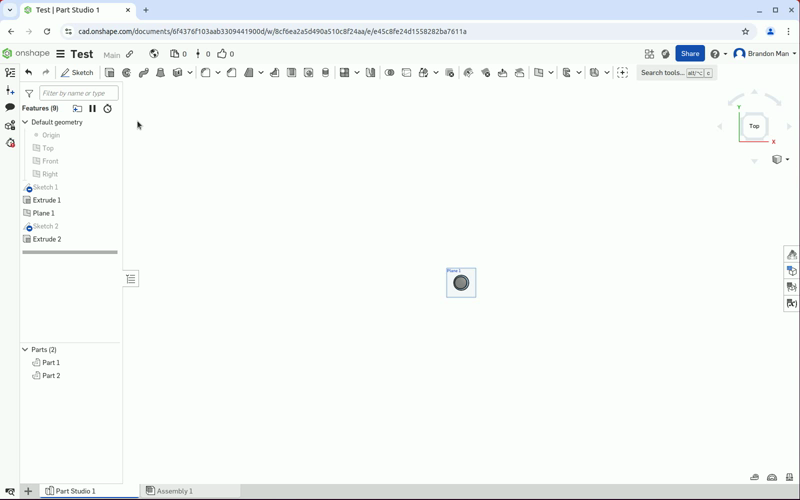
key(shift+h)
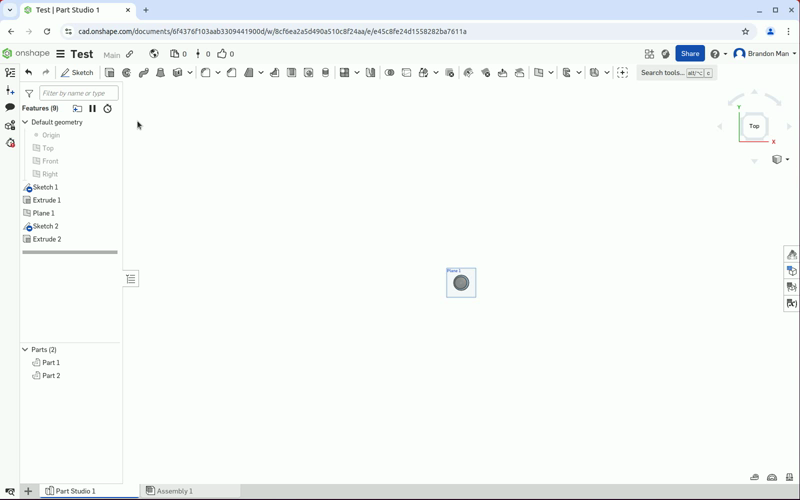
key(shift+7)
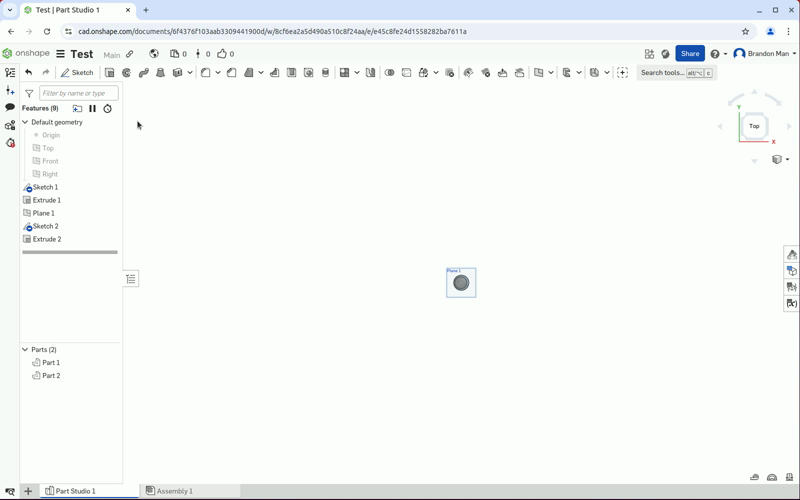
key(up, 3)
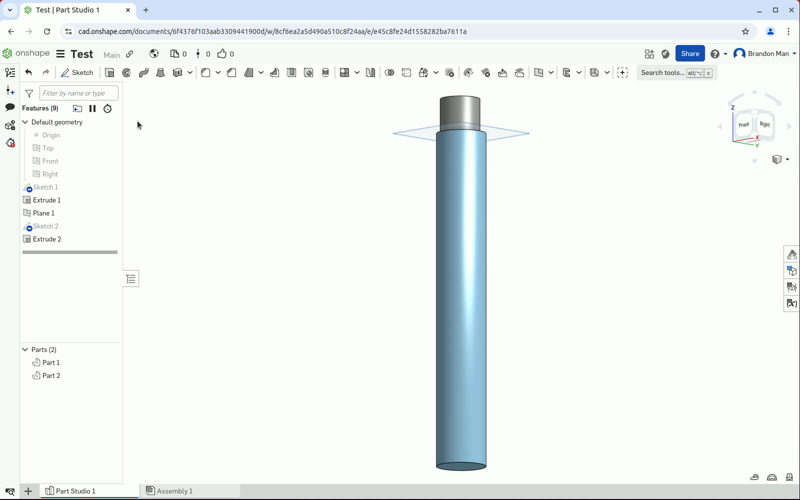
key(left, 3)
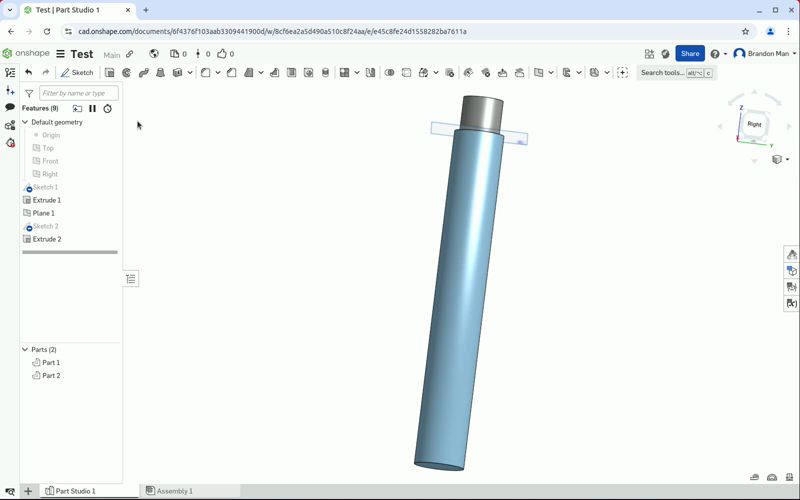
key(right, 3)
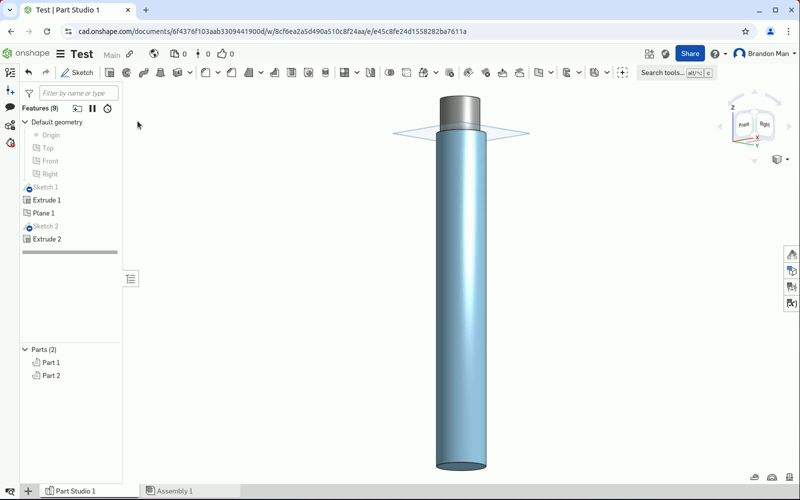
key(down, 3)
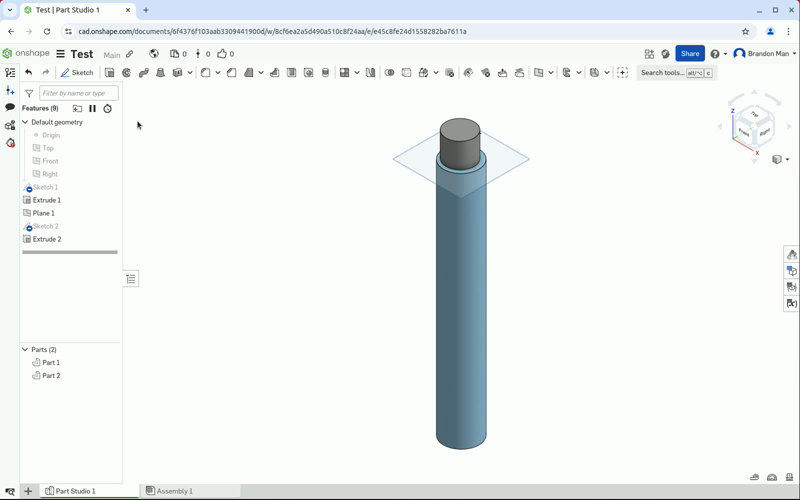
mouse_move(73, 189)
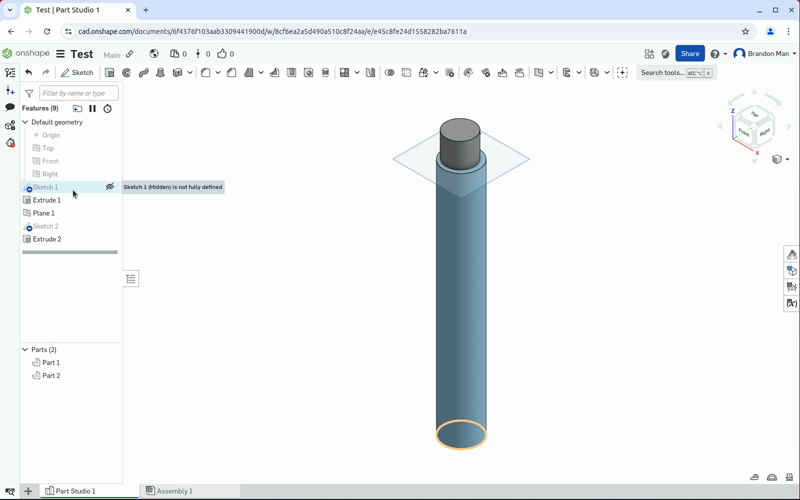
click(73, 189)